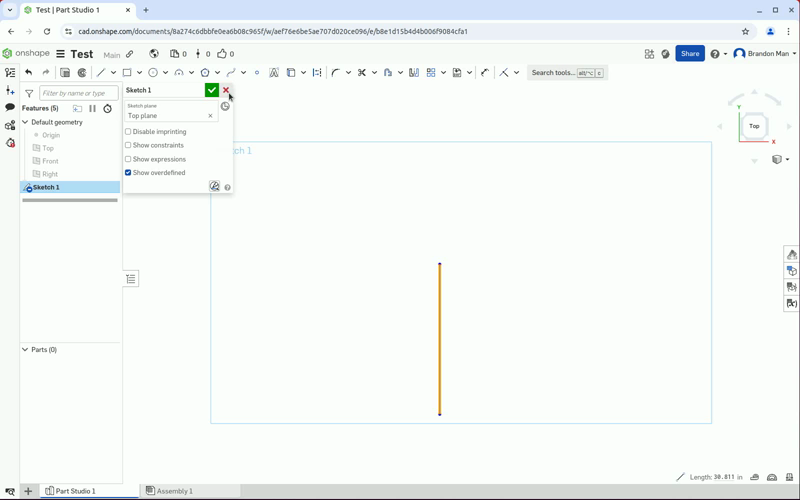
key(shift+h)
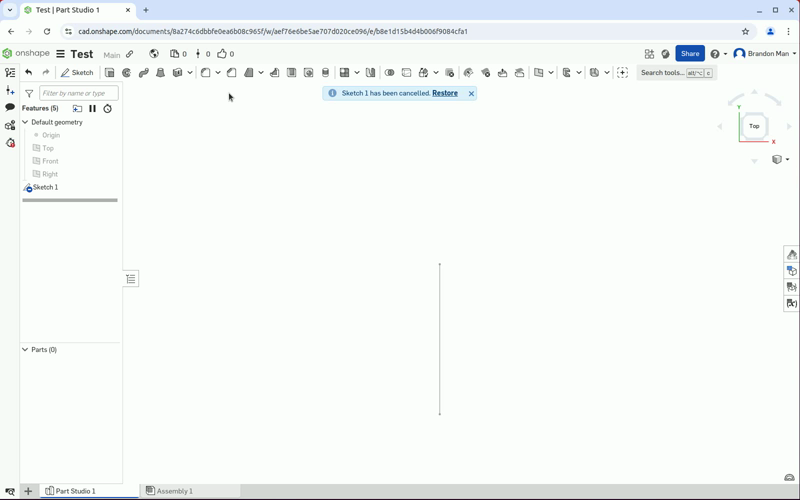
mouse_move(73, 352)
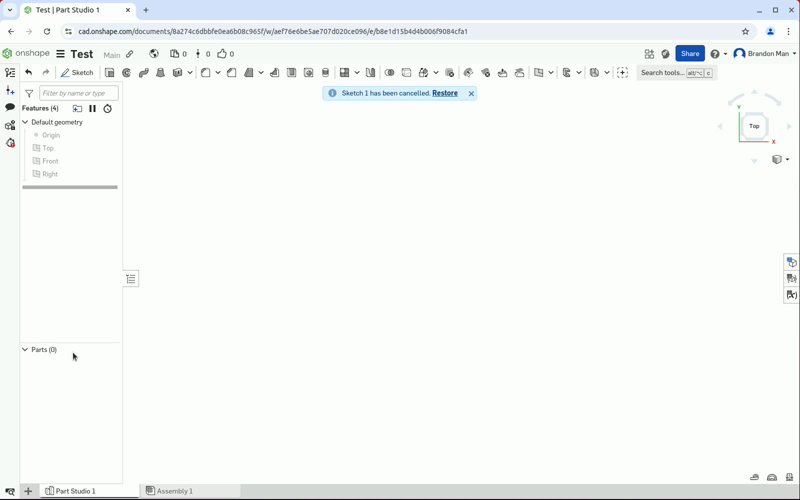
key(y)
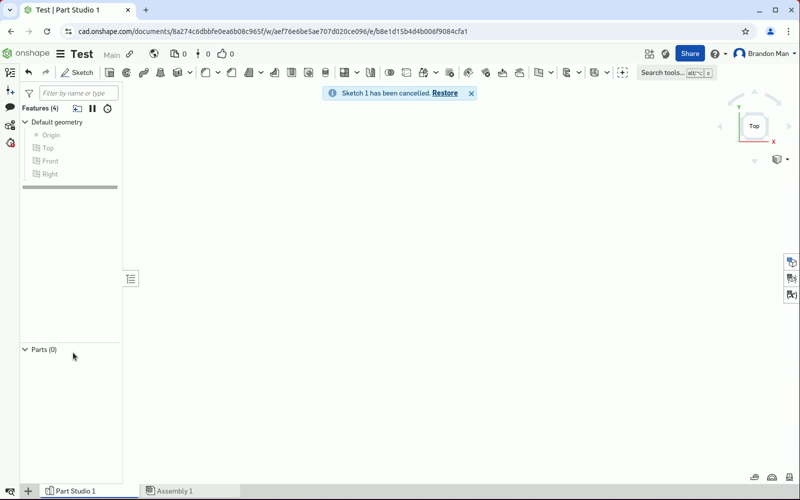
key(shift+p)
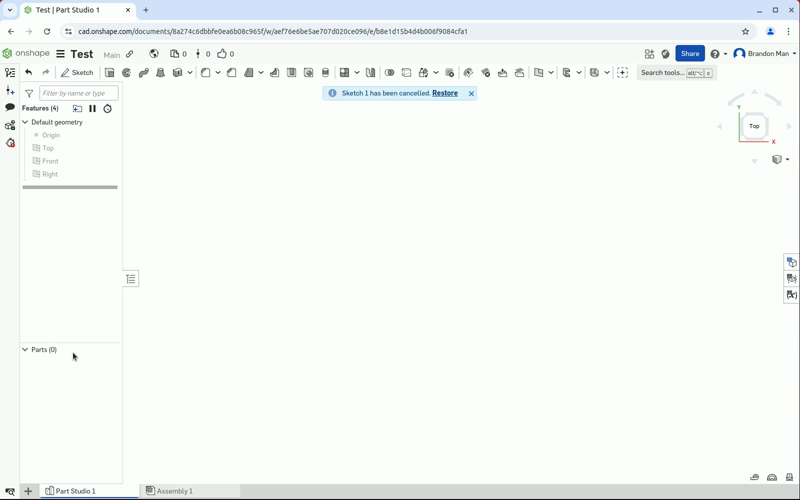
key(space)
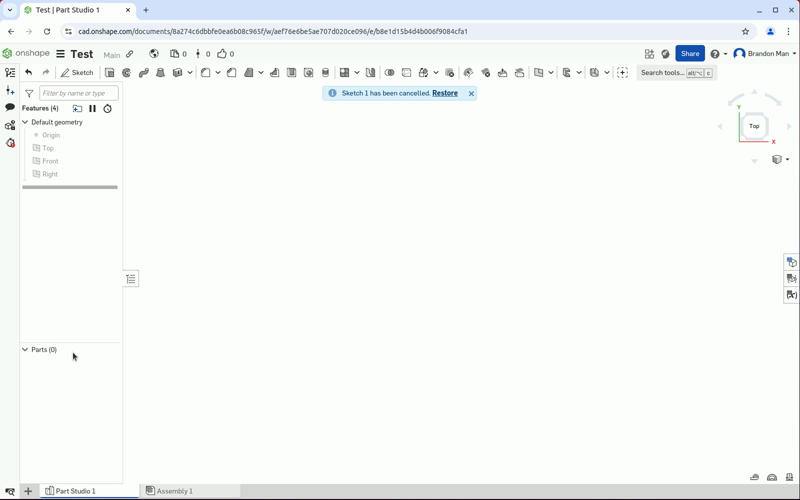
key_down(shift)
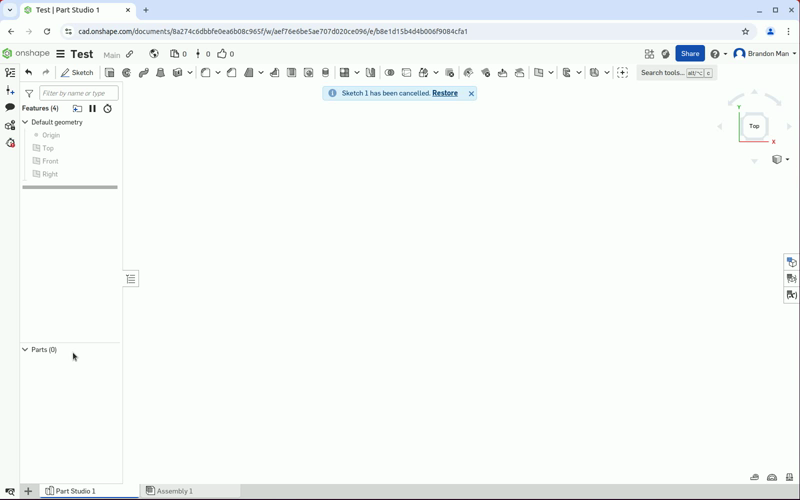
key(up)
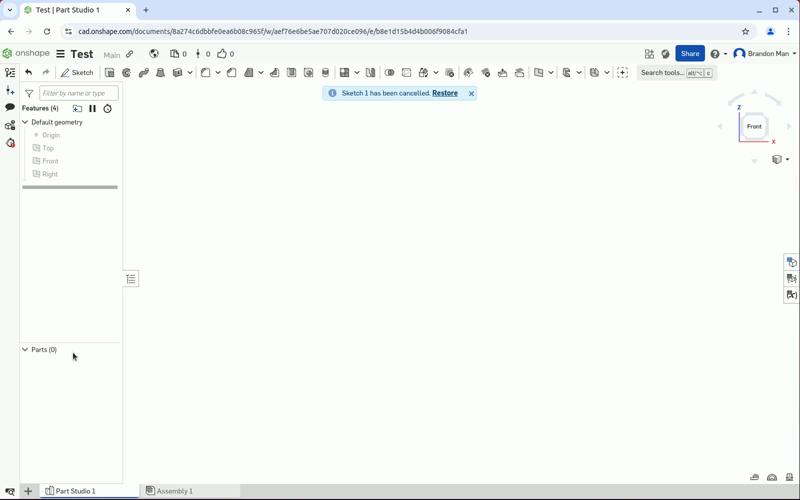
key_up(shift)
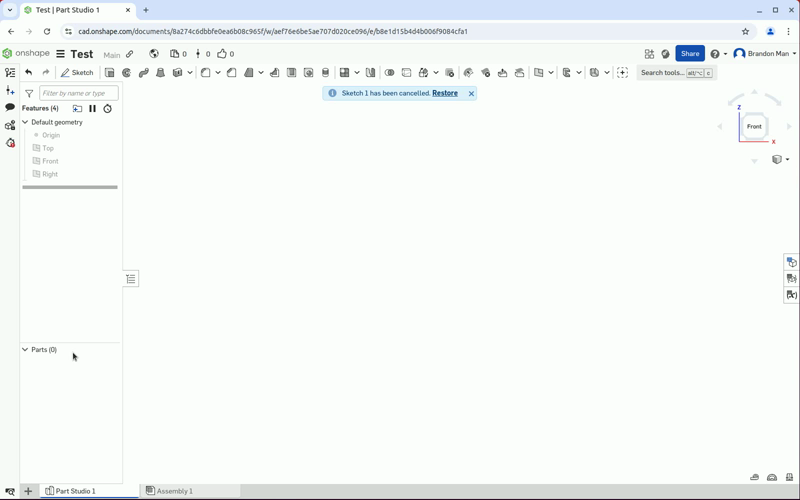
mouse_move(73, 352)
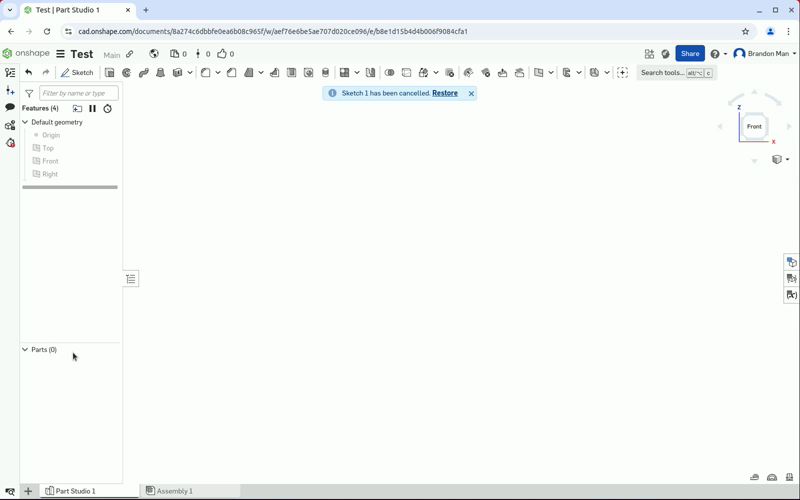
key(shift+y)
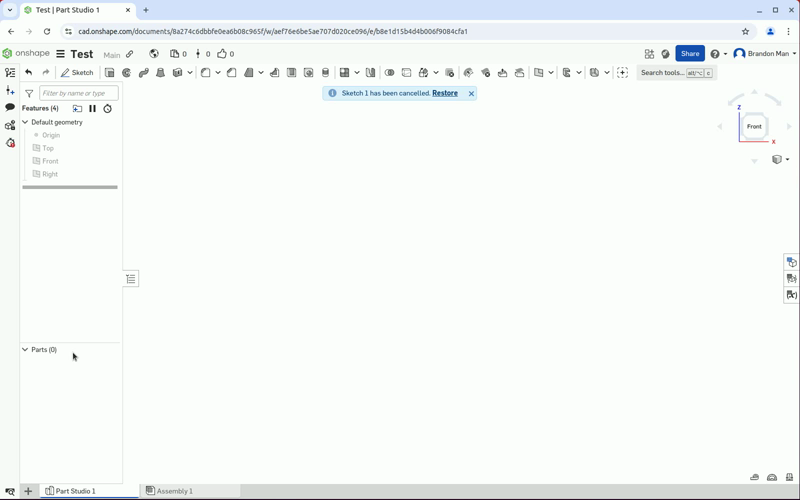
key(shift+s)
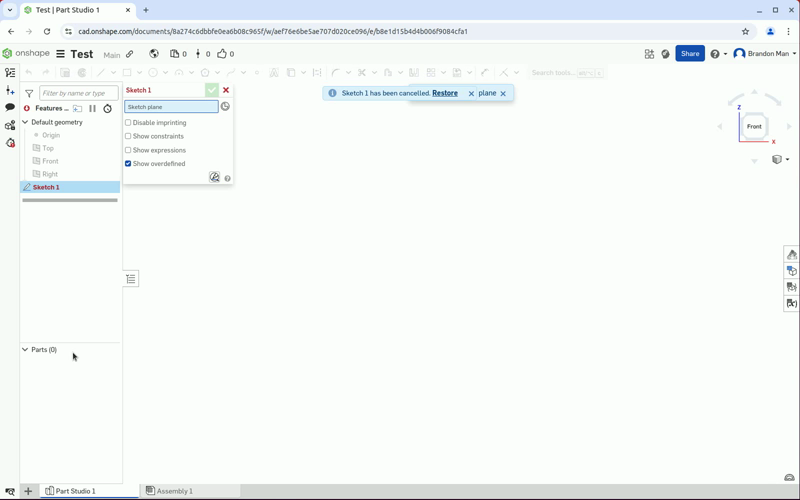
mouse_move(73, 163)
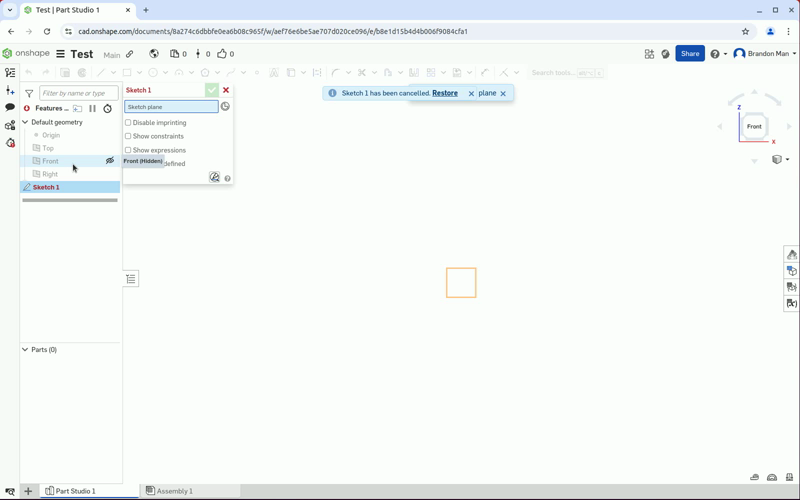
click(73, 163)
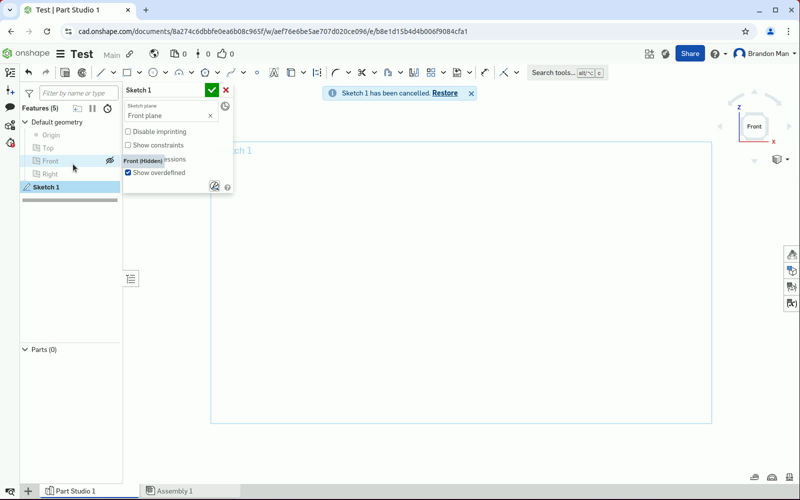
mouse_move(73, 352)
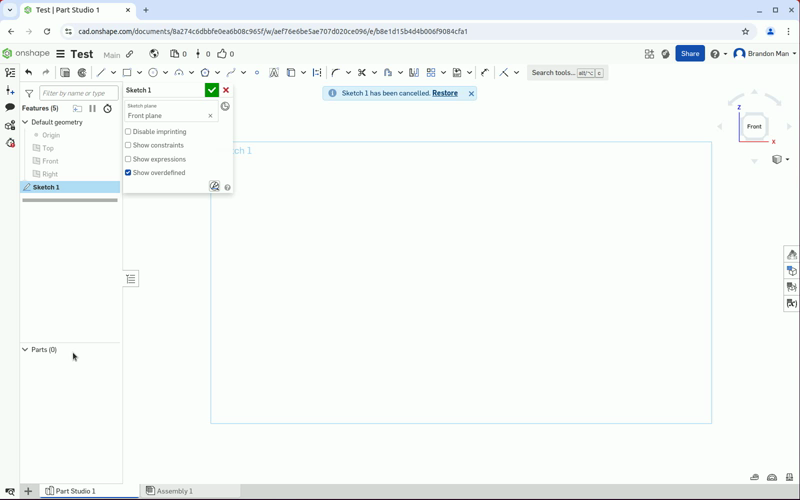
key(y)
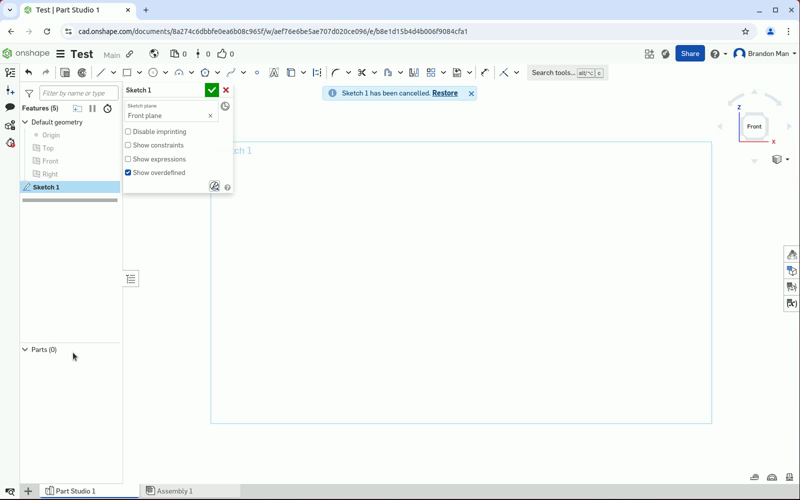
key(l)
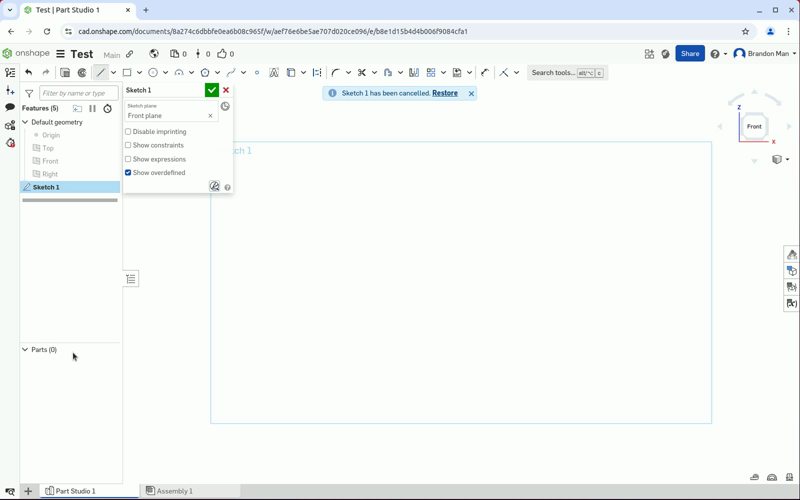
key_down(shift)
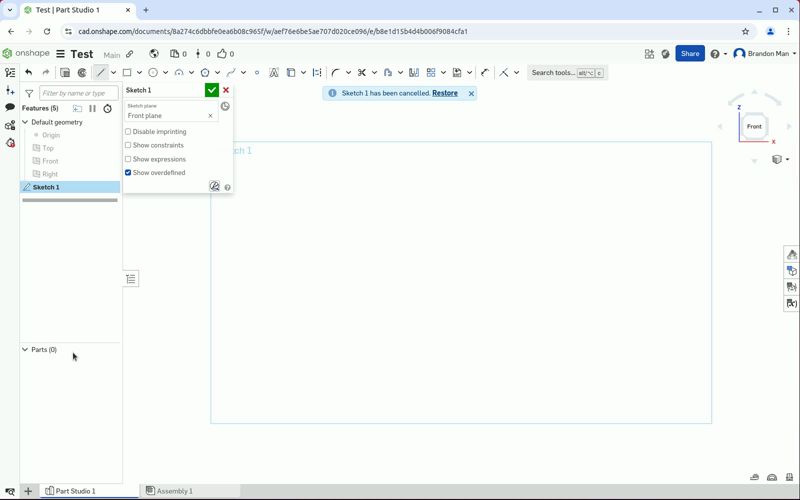
mouse_move(348, 282)
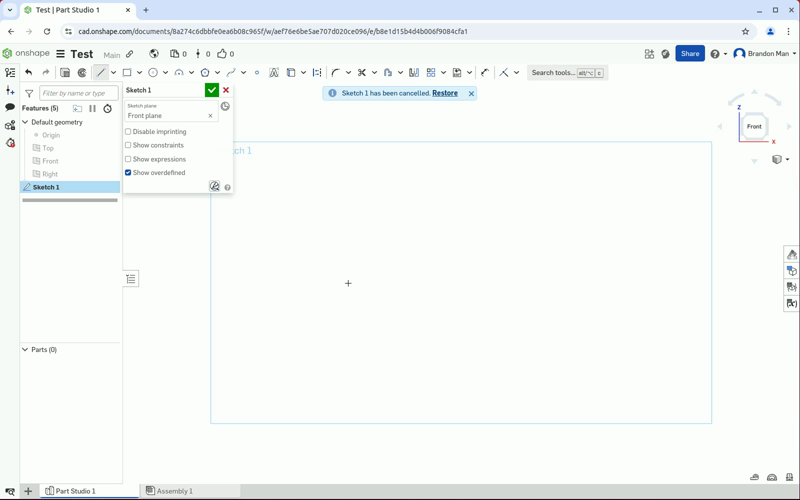
click(348, 282)
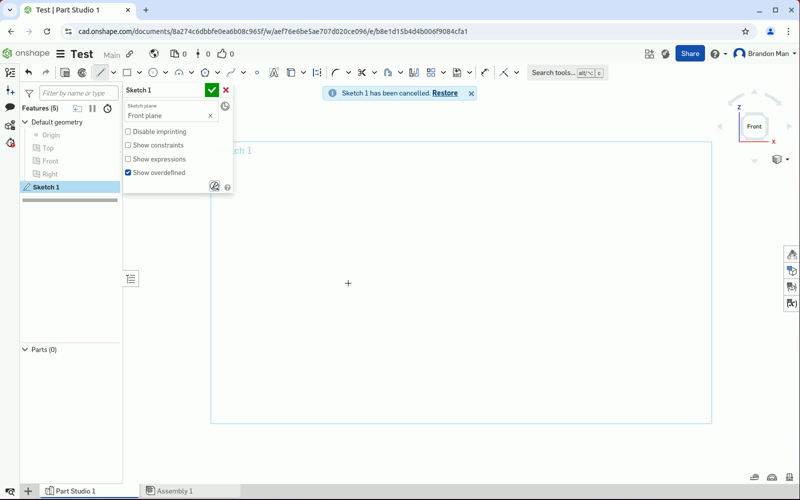
key_up(shift)
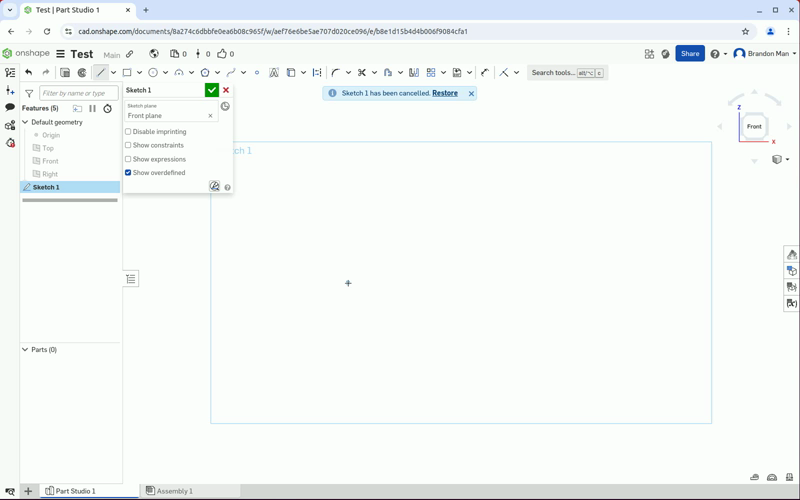
key_down(shift)
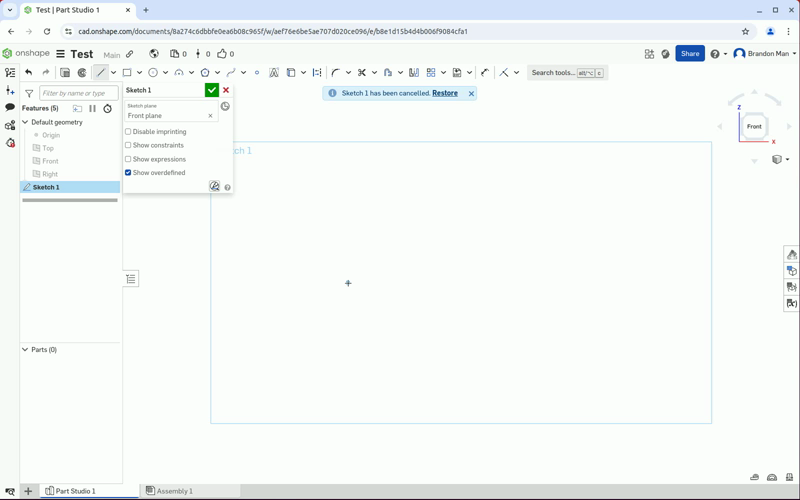
mouse_move(378, 282)
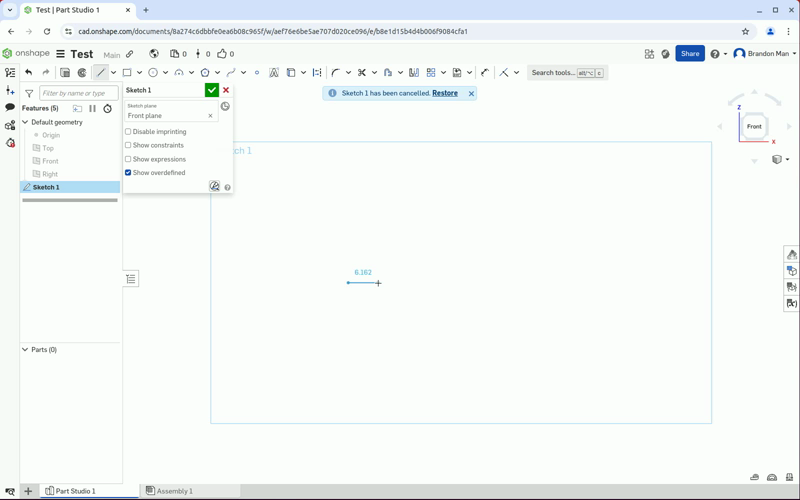
mouse_move(370, 282)
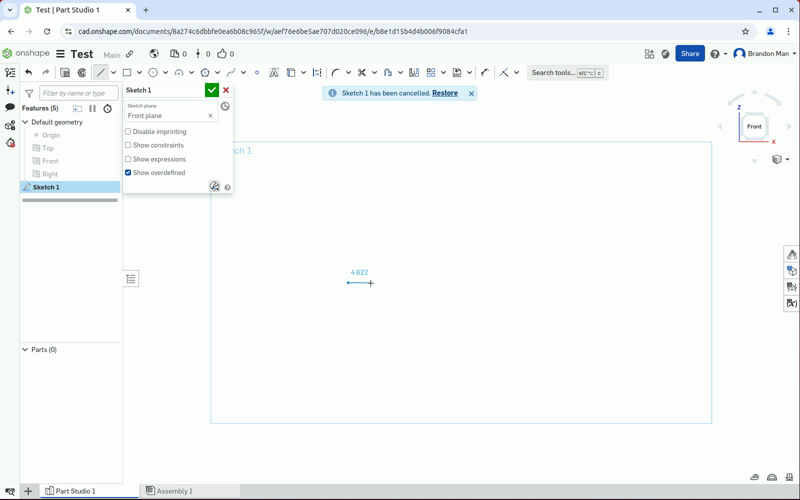
click(370, 282)
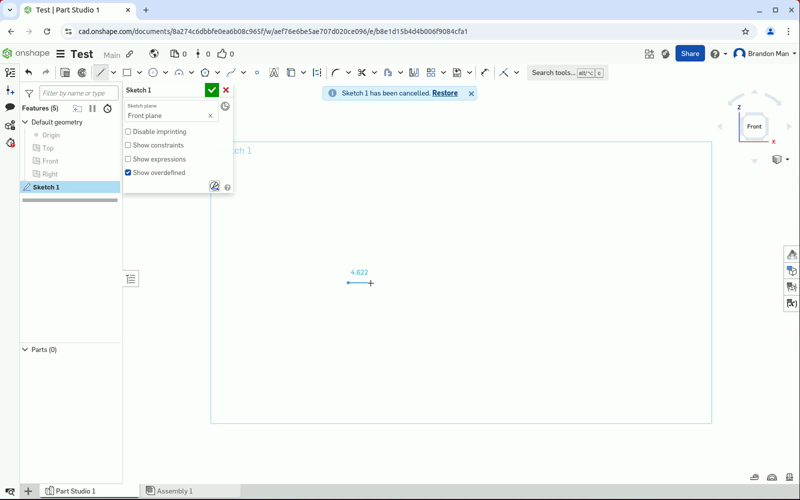
key_up(shift)
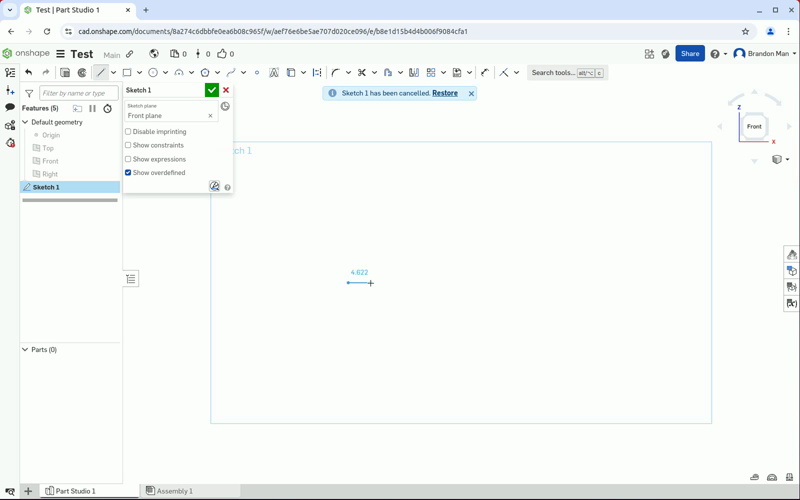
key_down(shift)
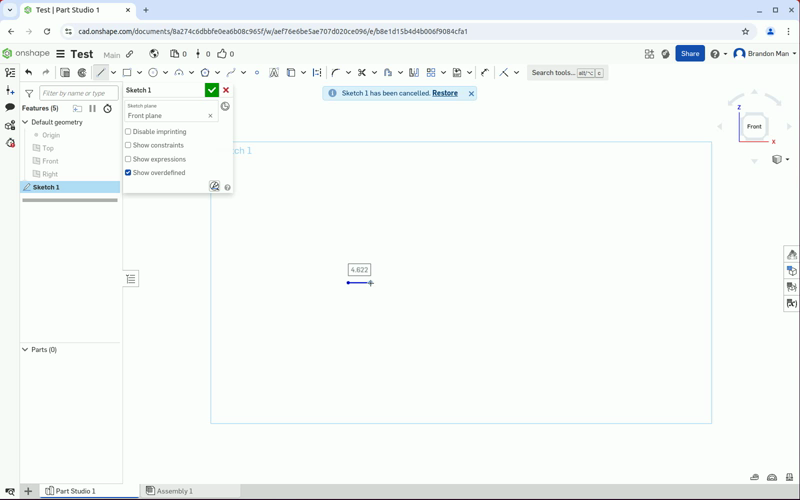
mouse_move(370, 192)
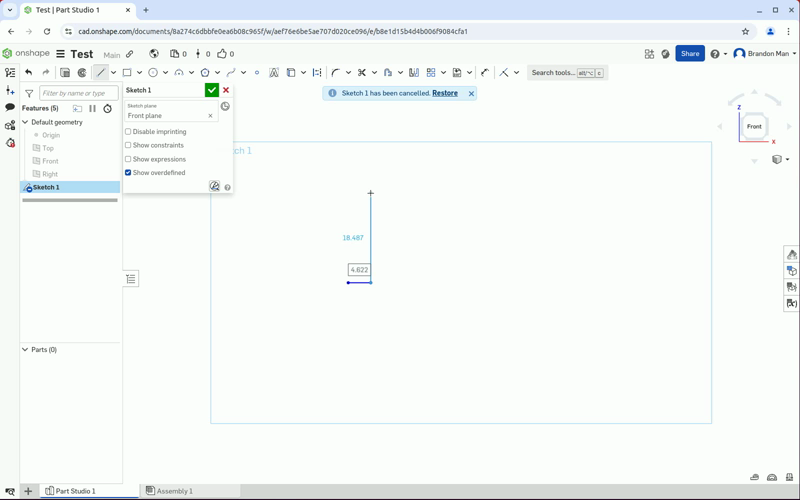
click(370, 192)
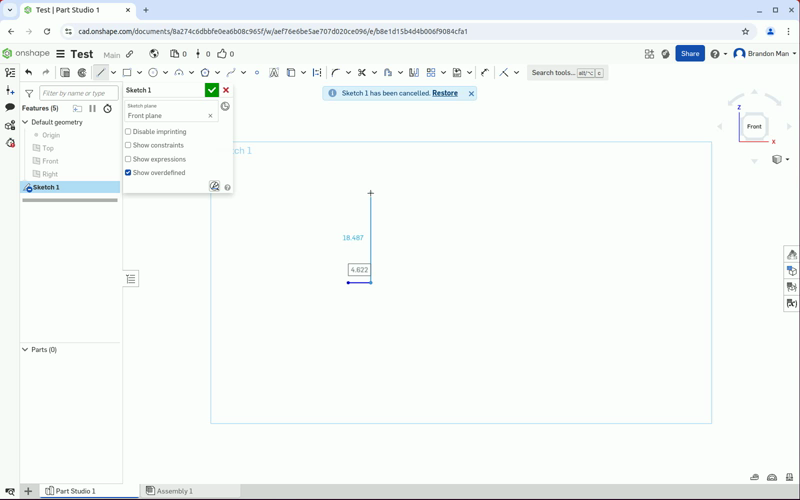
key_up(shift)
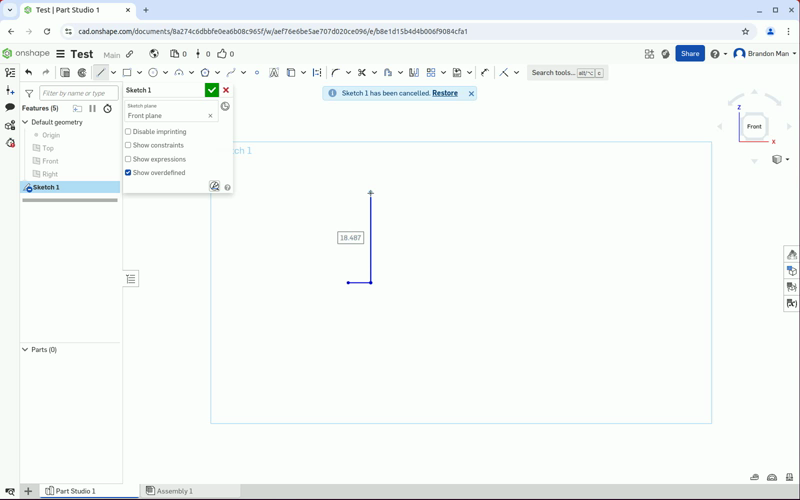
key_down(shift)
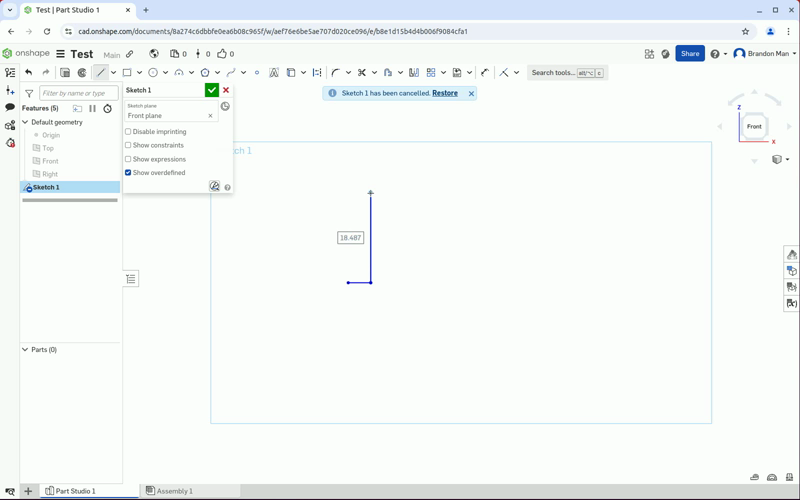
mouse_move(460, 192)
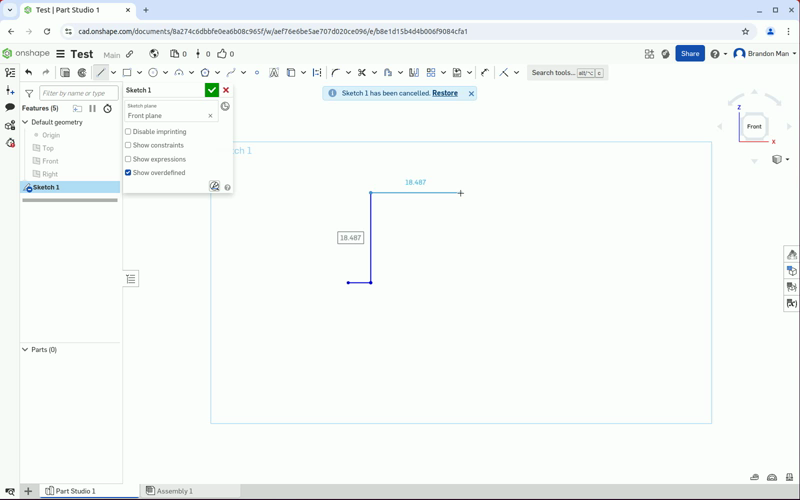
click(460, 192)
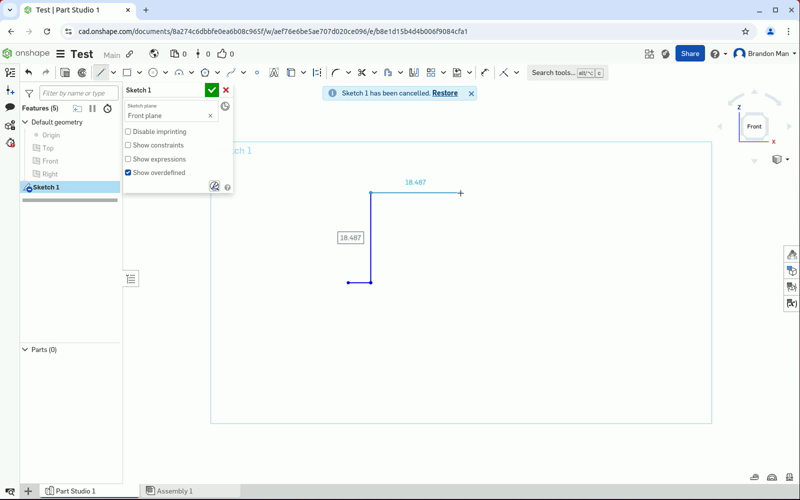
key_up(shift)
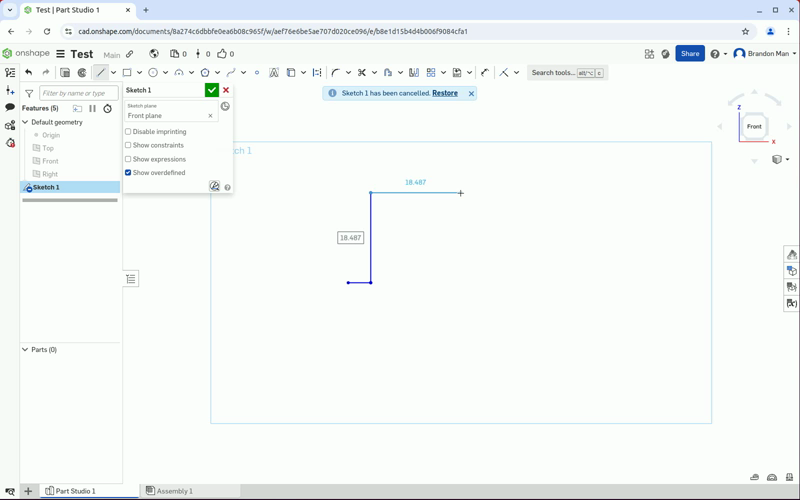
key_down(shift)
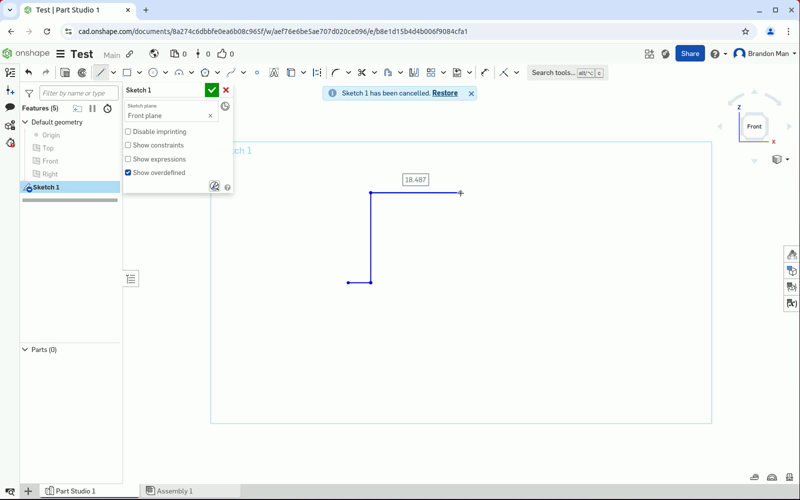
mouse_move(490, 192)
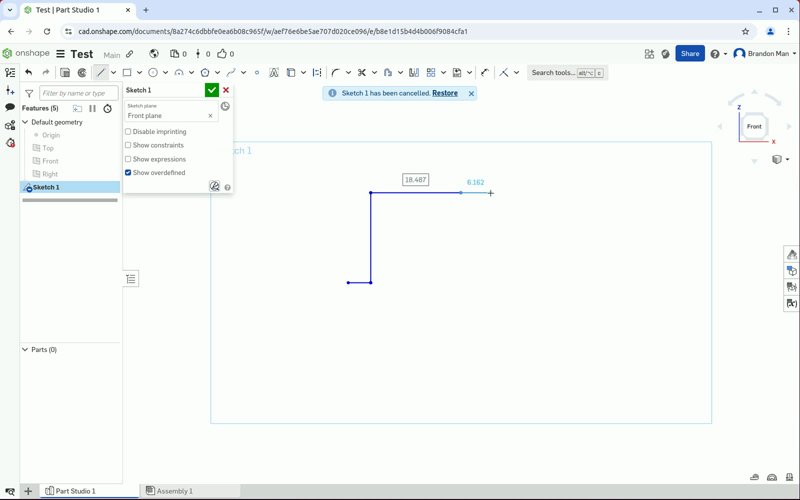
mouse_move(460, 170)
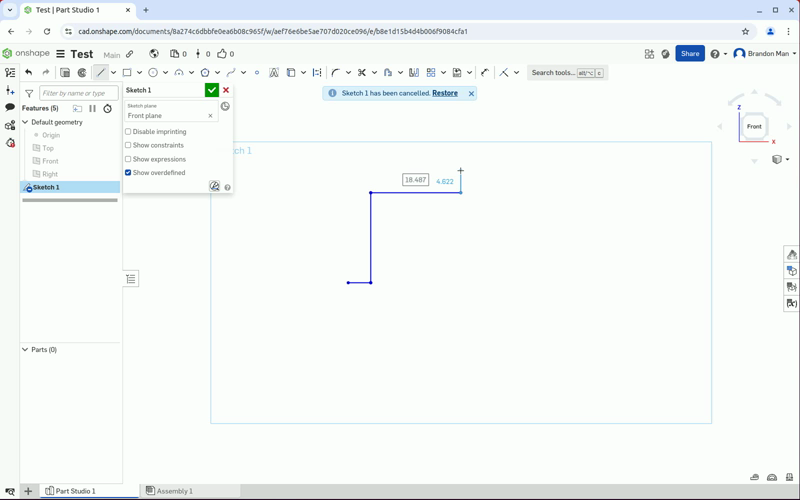
click(460, 170)
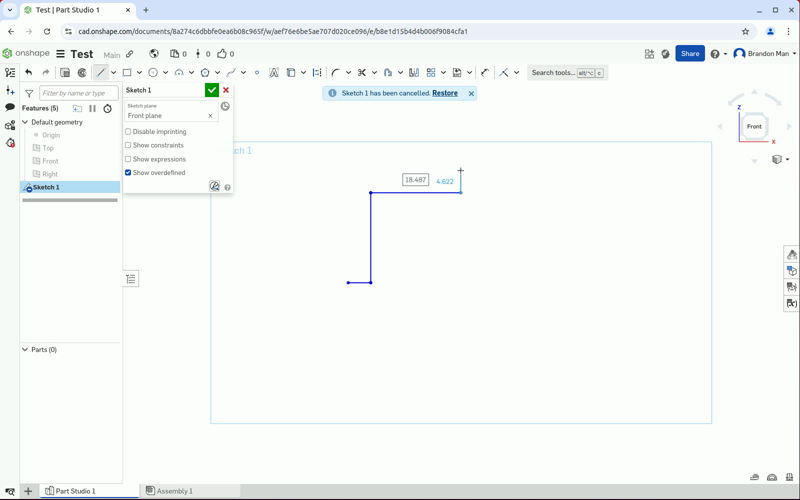
key_up(shift)
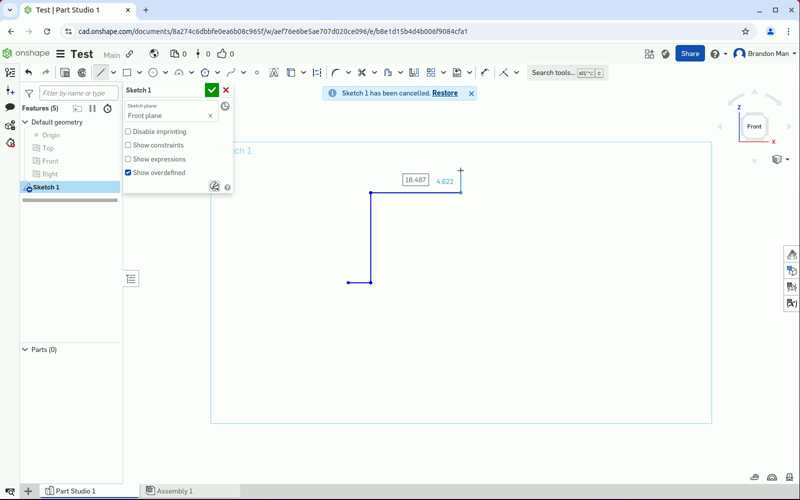
key_down(shift)
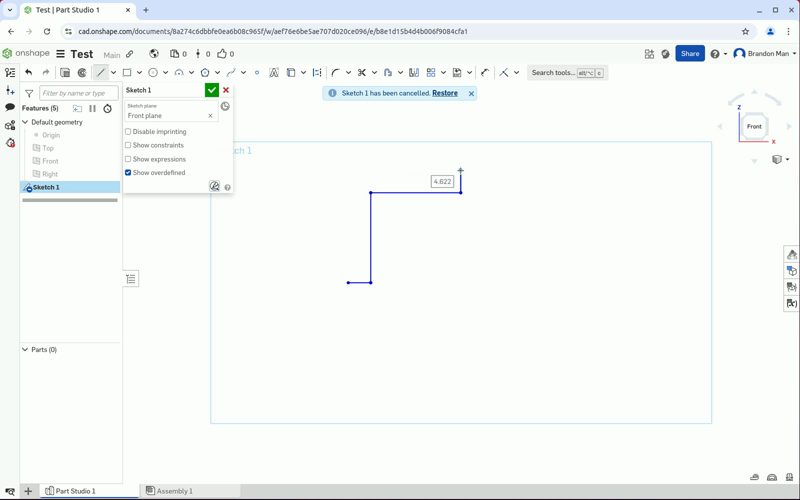
mouse_move(348, 170)
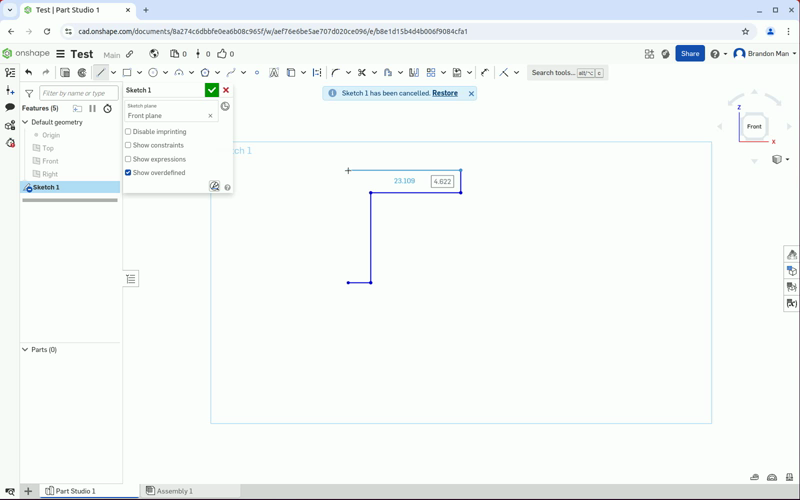
click(348, 170)
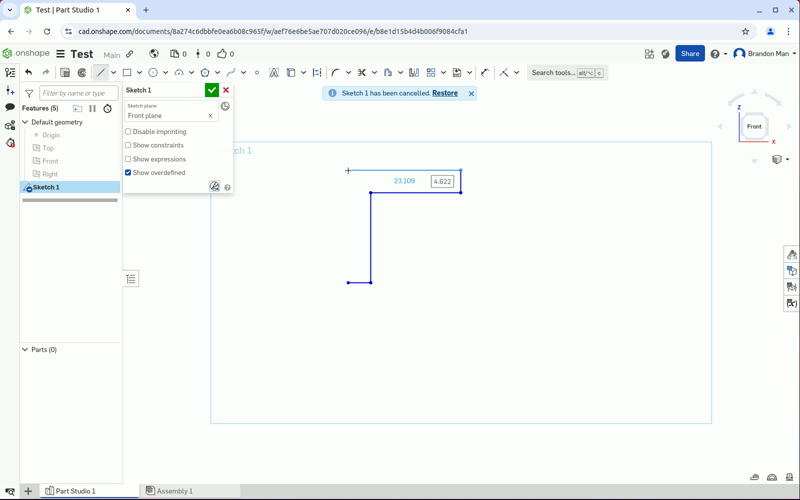
key_up(shift)
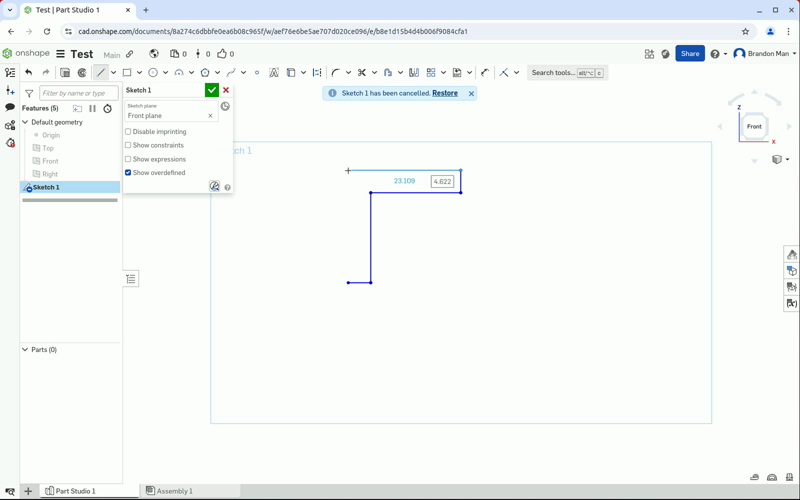
key_down(shift)
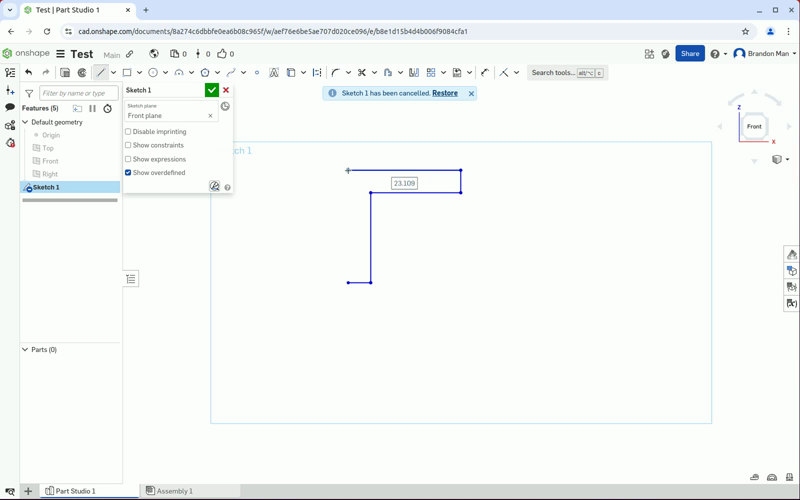
mouse_move(348, 282)
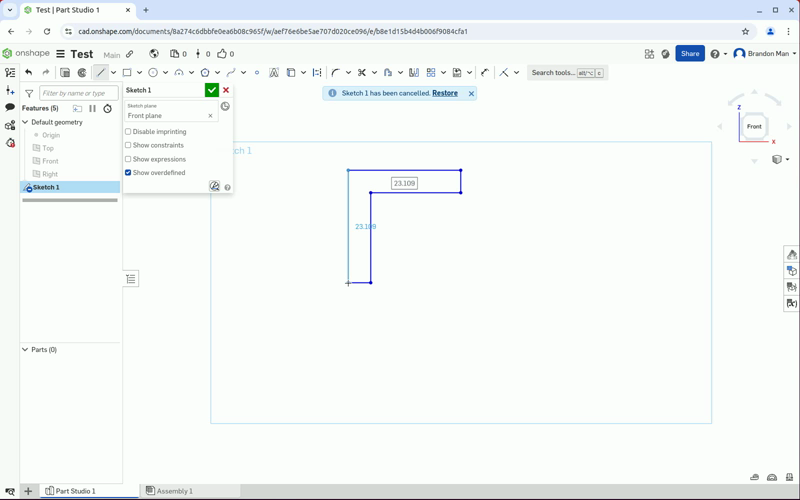
key_up(shift)
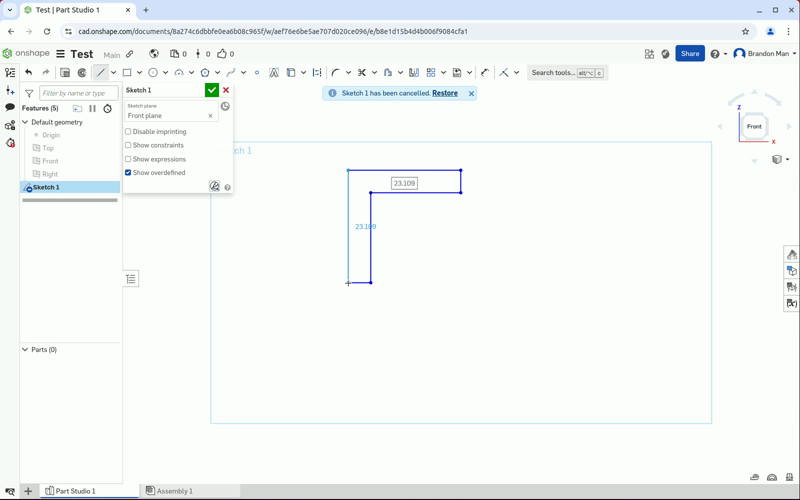
click(348, 282)
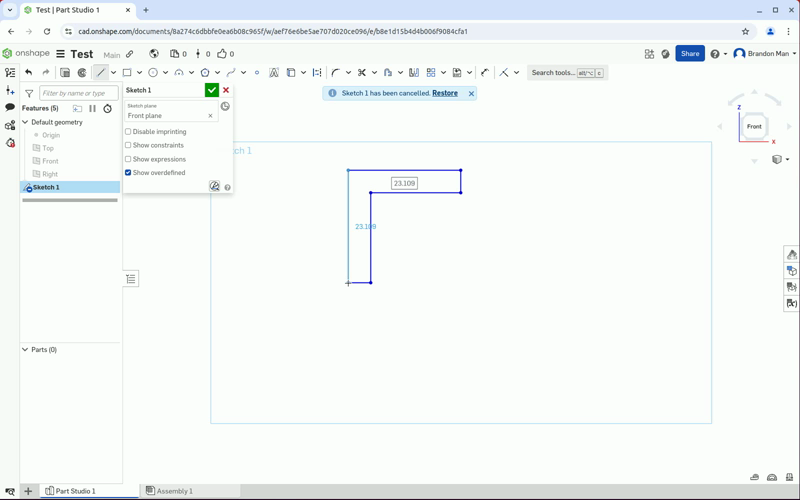
key(esc)
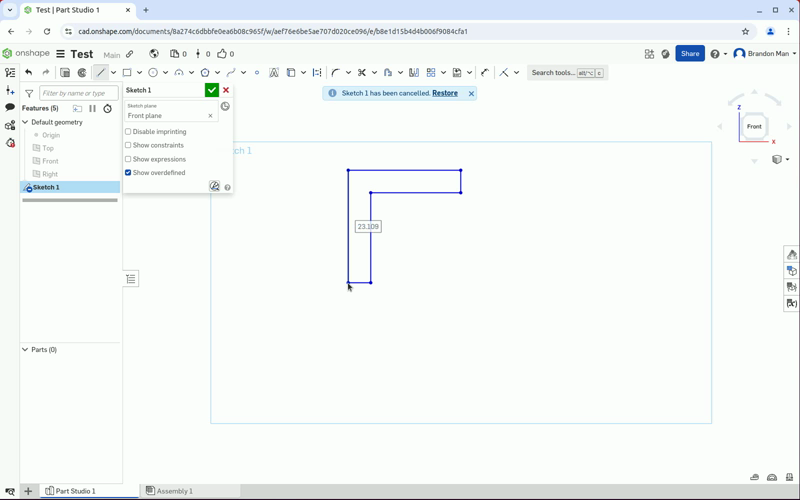
mouse_move(453, 189)
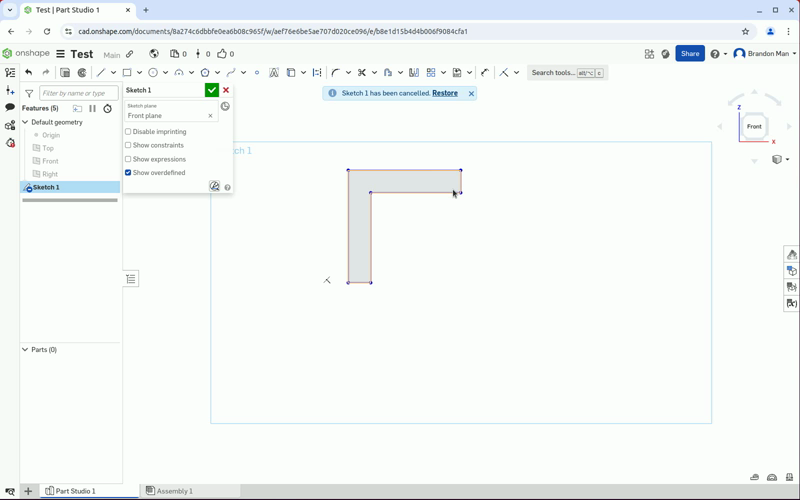
click(453, 189)
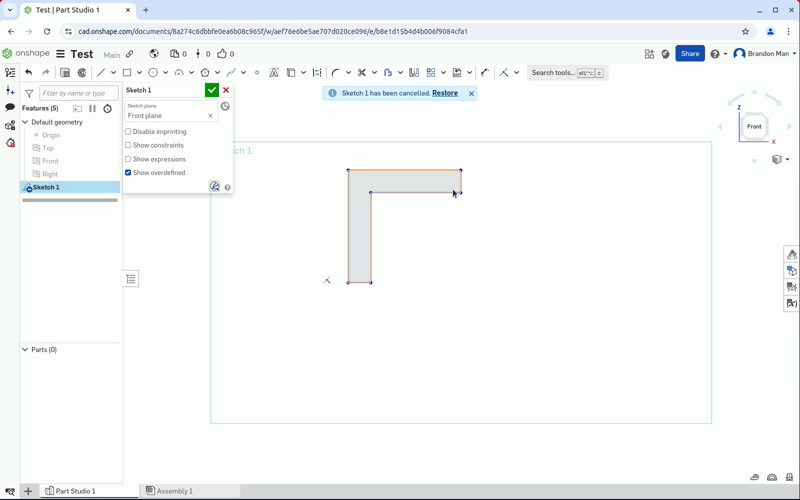
mouse_move(73, 352)
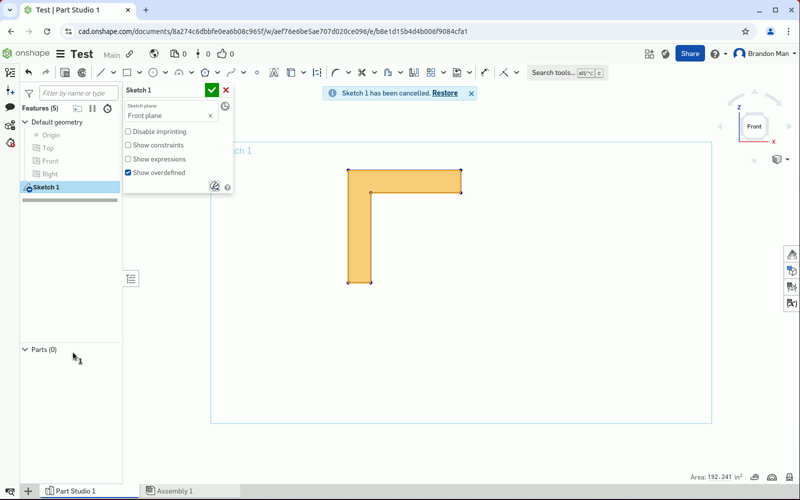
key(shift+y)
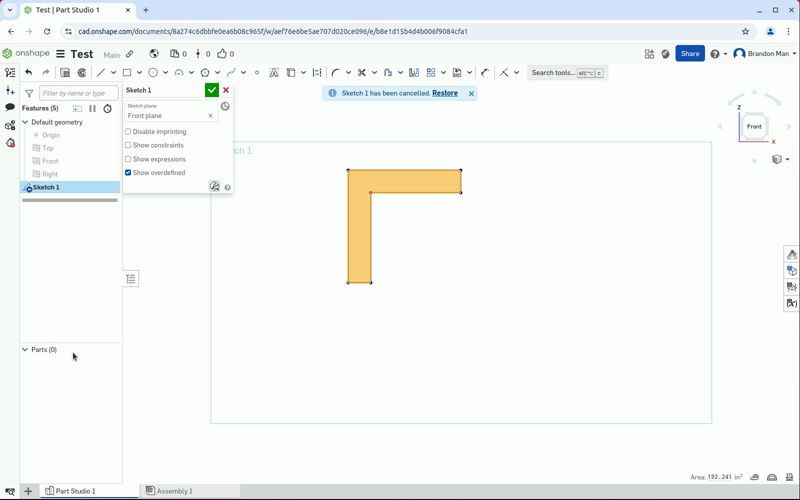
key(shift+e)
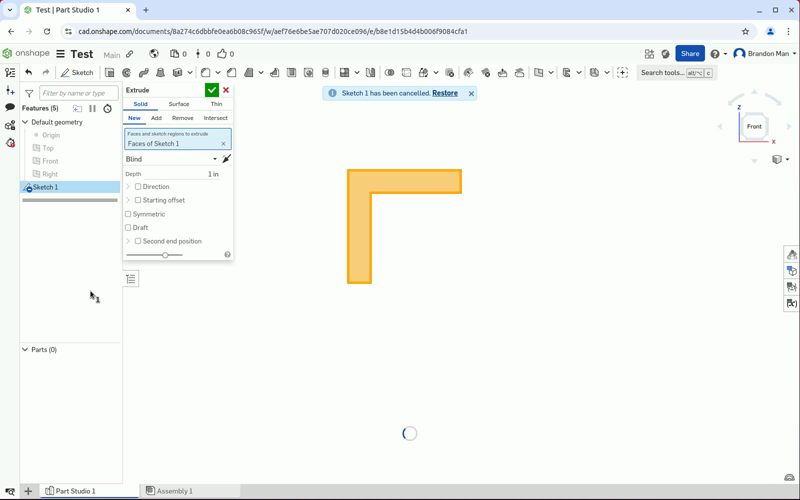
mouse_move(143, 106)
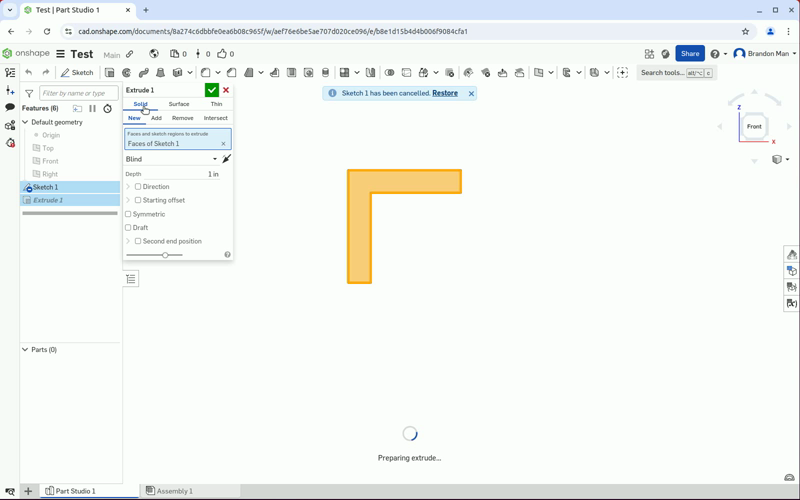
click(143, 106)
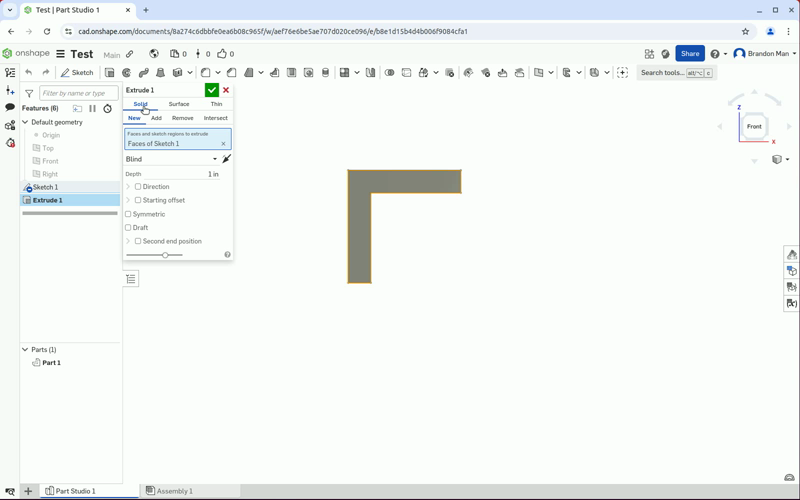
mouse_move(137, 120)
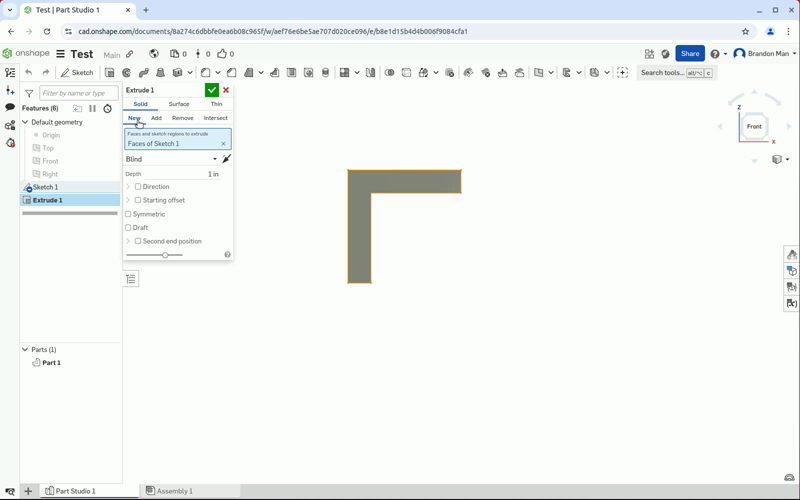
click(137, 120)
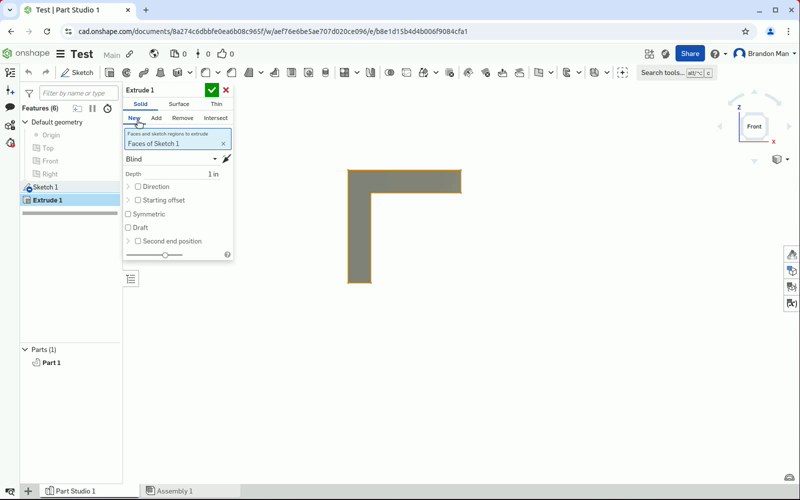
key(tab, 4)
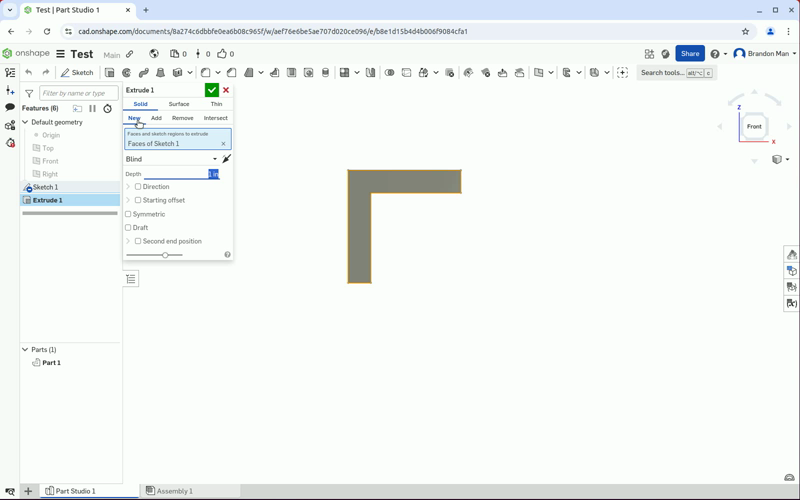
text(4.574)
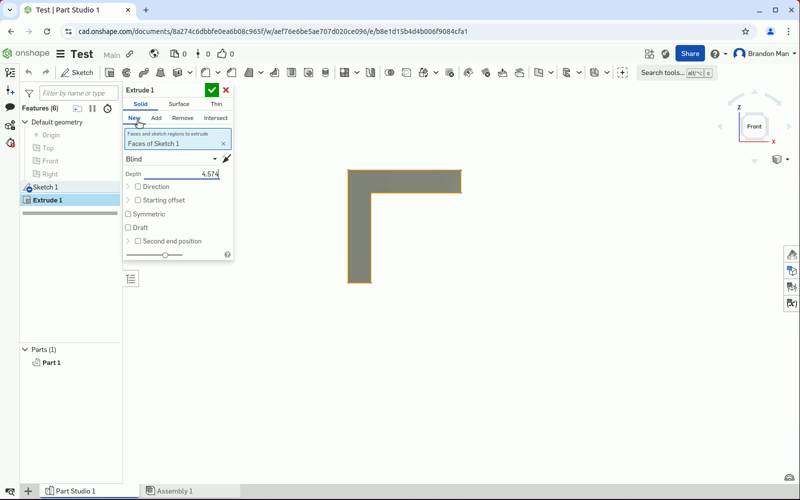
key(enter)
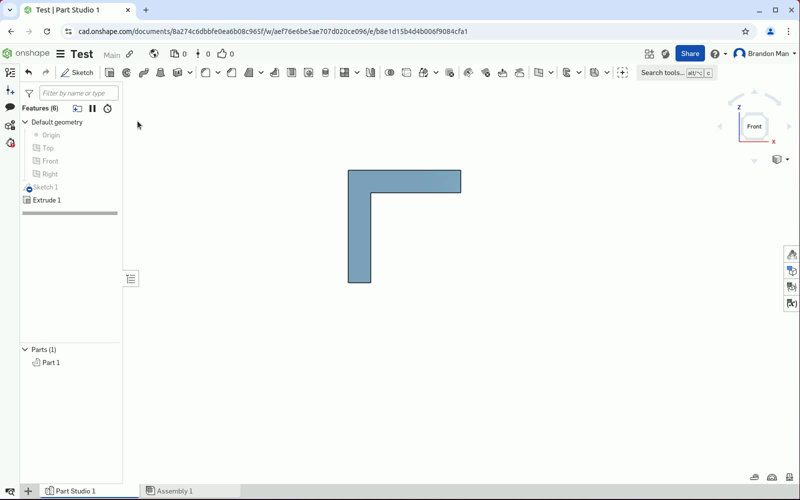
key(shift+h)
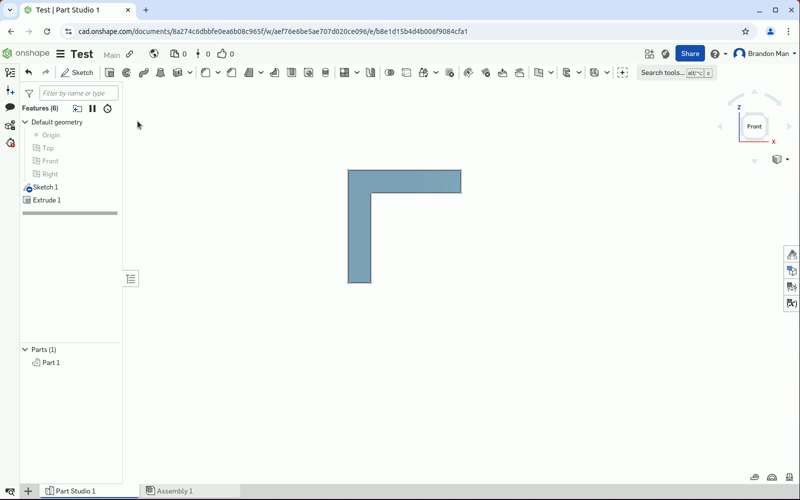
key(shift+h)
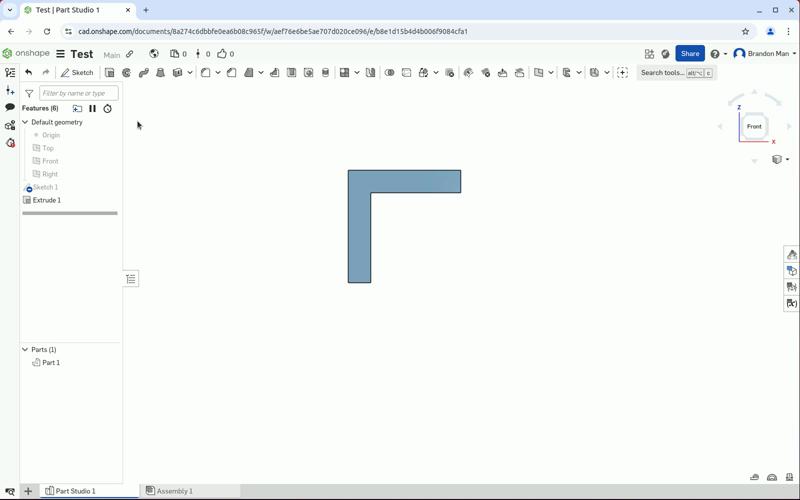
mouse_move(73, 189)
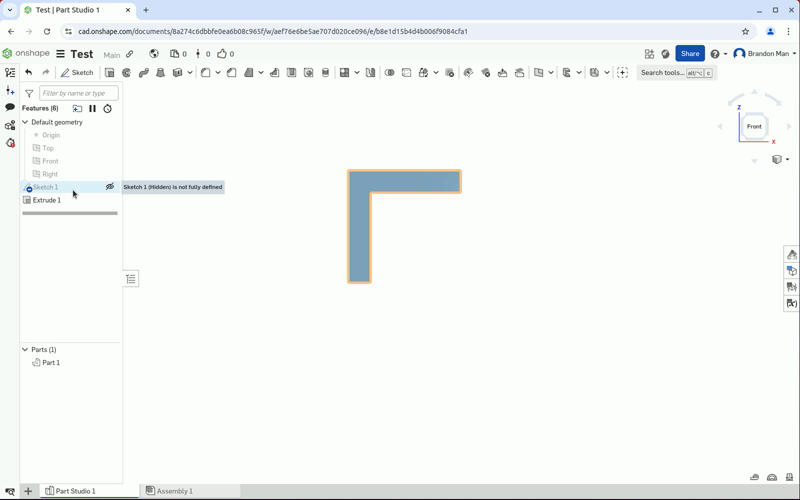
click(73, 189)
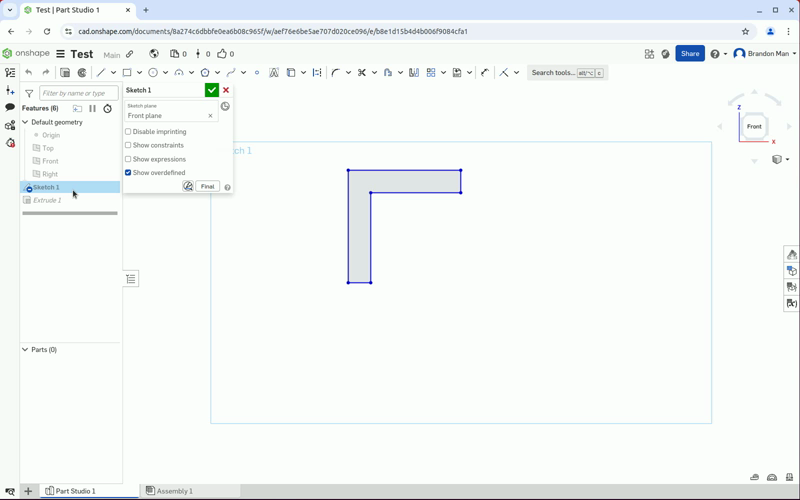
mouse_move(229, 92)
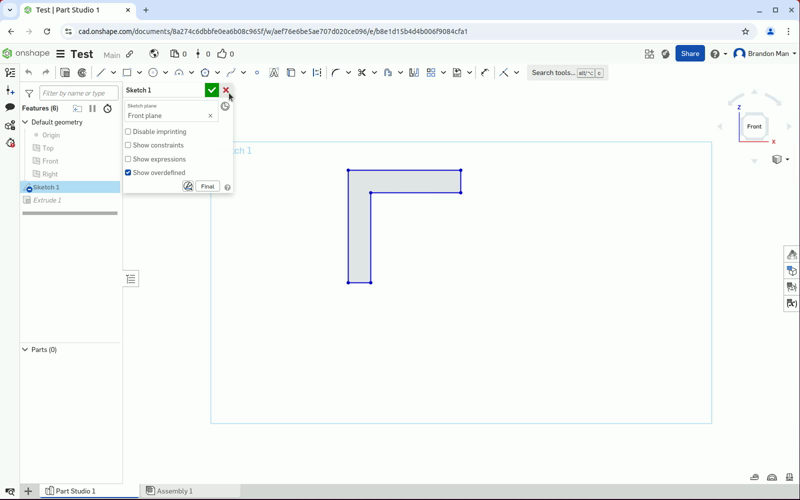
click(229, 92)
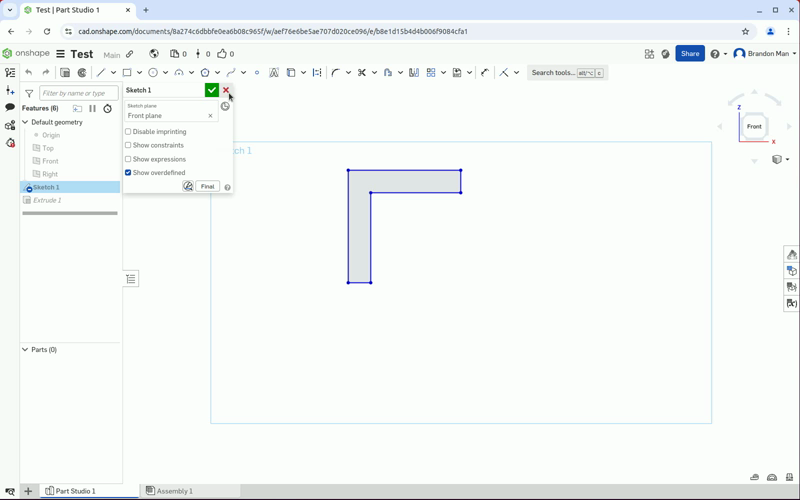
key(shift+s)
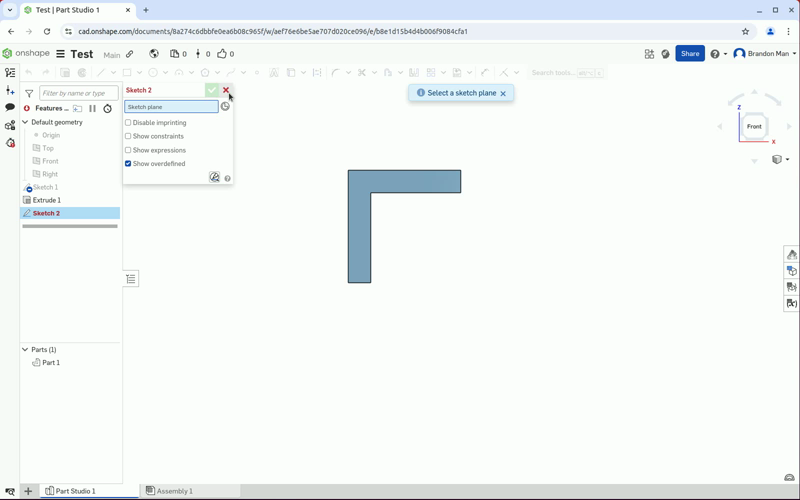
mouse_move(73, 163)
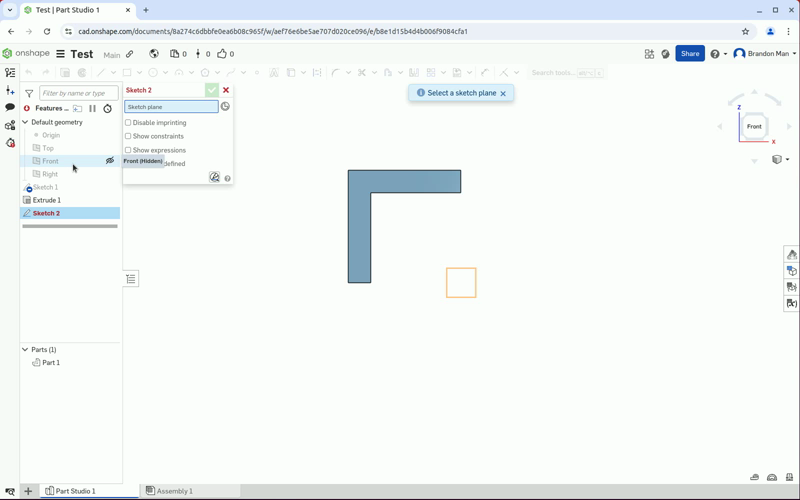
click(73, 163)
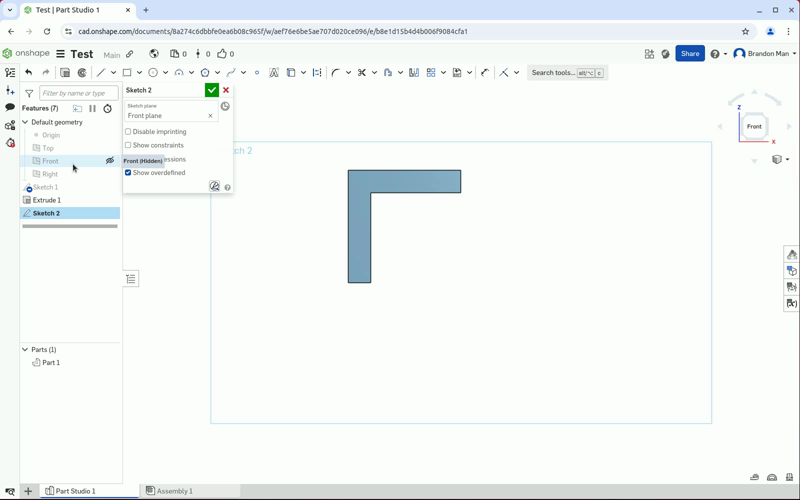
mouse_move(73, 352)
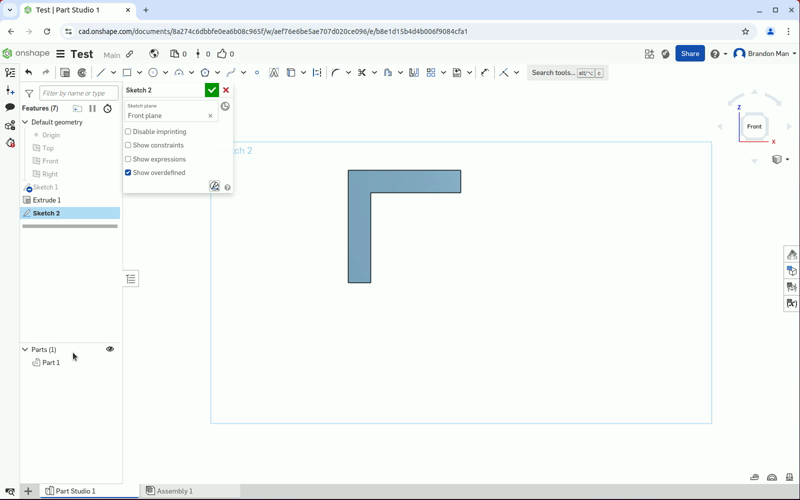
key(y)
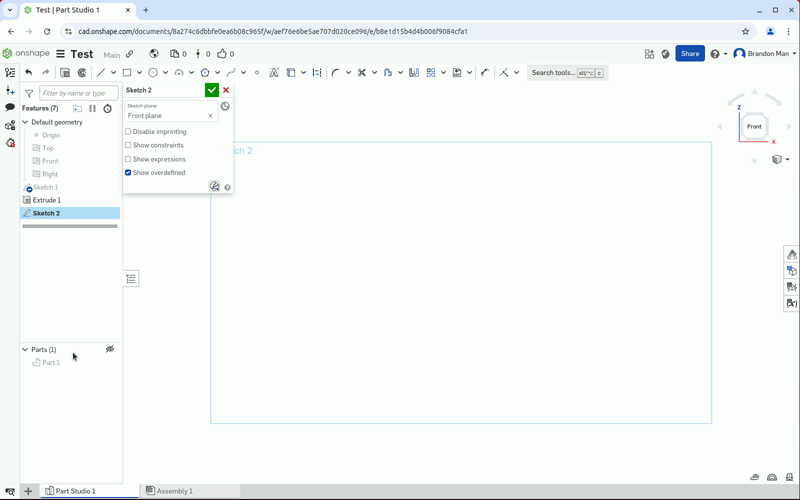
key(l)
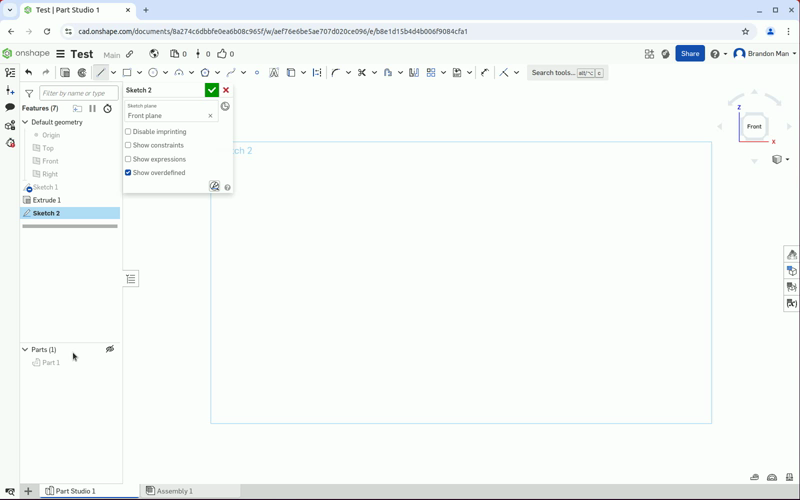
key_down(shift)
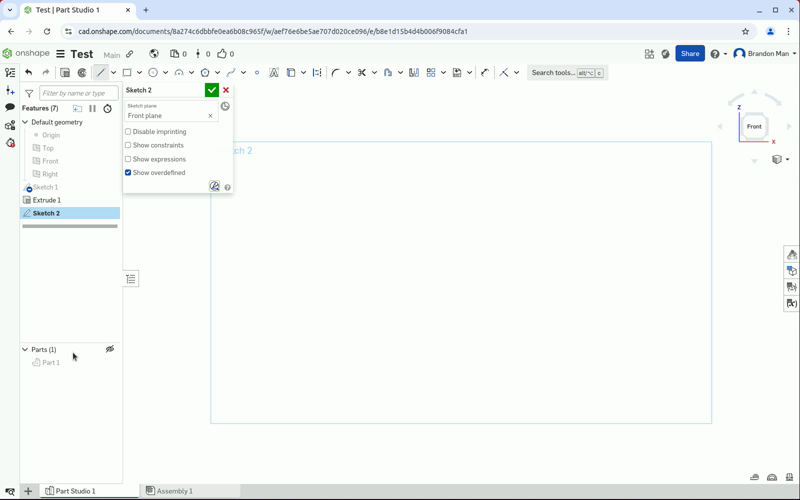
mouse_move(460, 192)
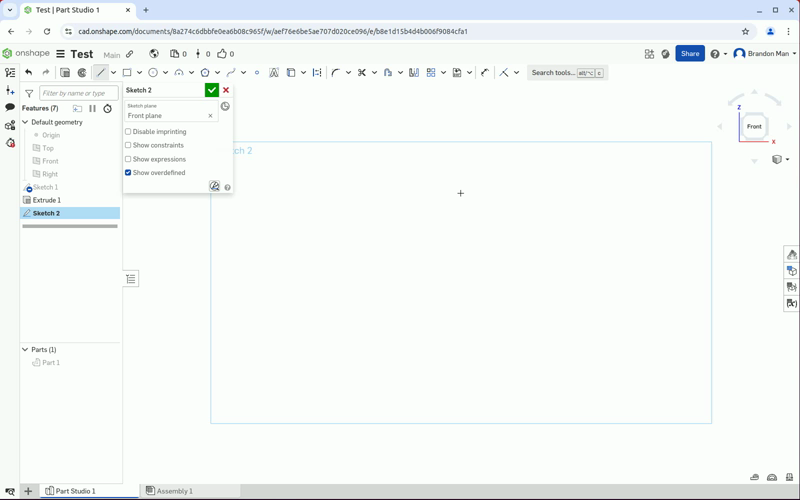
click(460, 192)
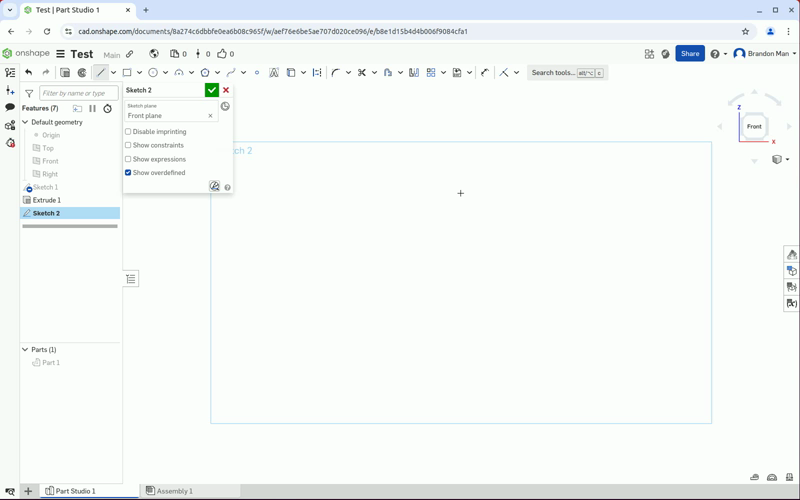
key_up(shift)
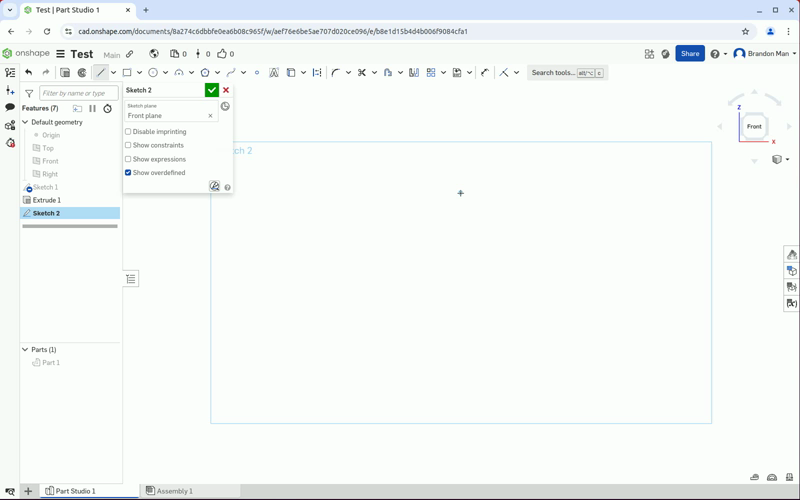
key_down(shift)
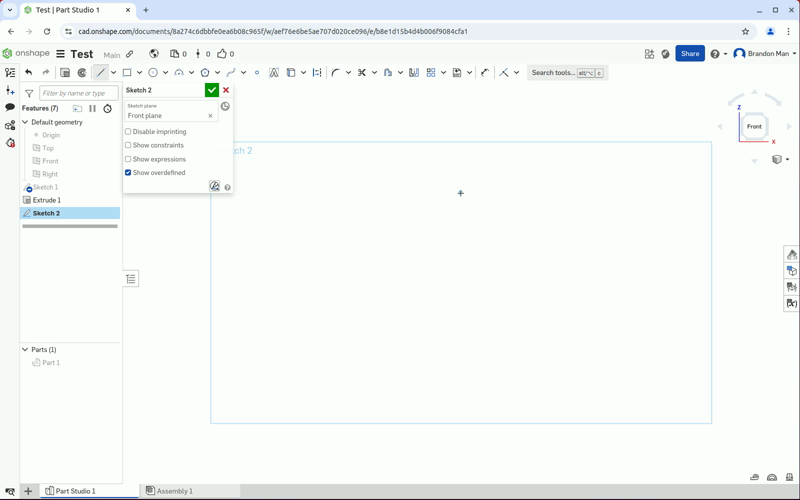
mouse_move(550, 192)
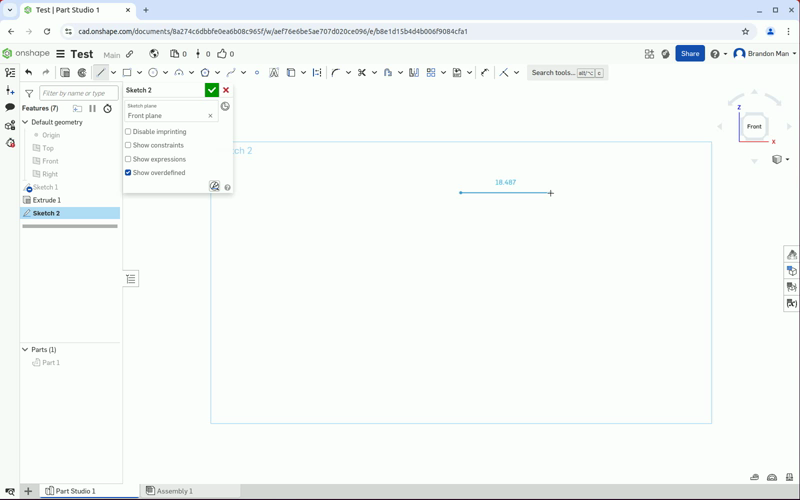
click(550, 192)
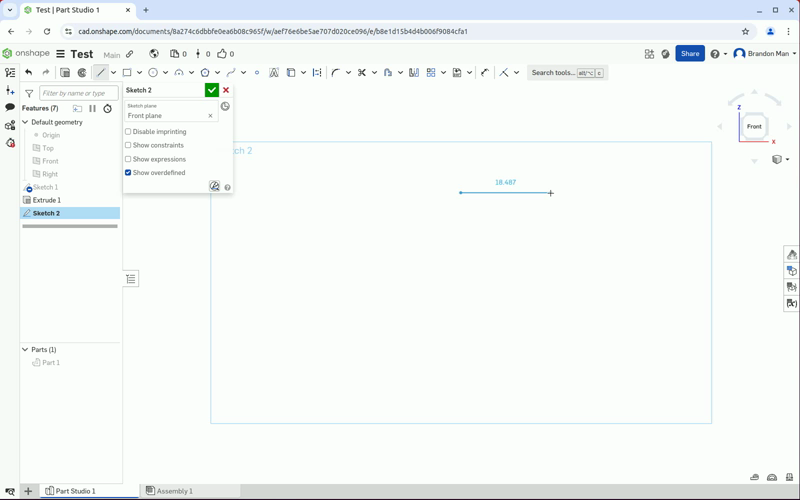
key_up(shift)
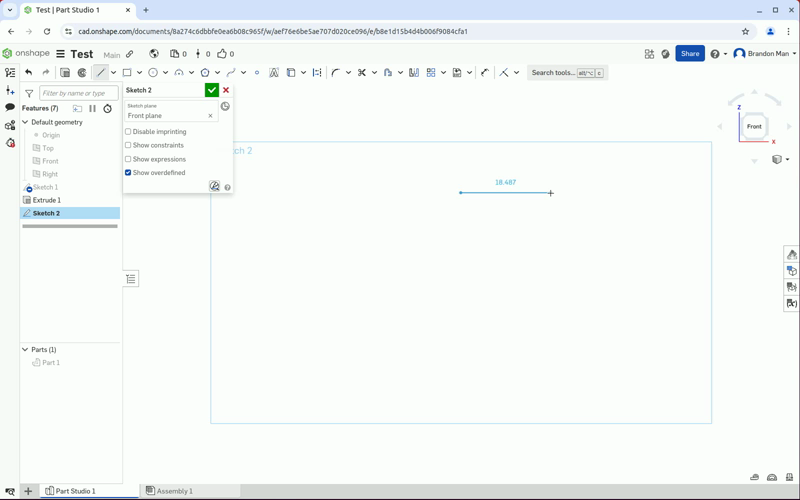
key_down(shift)
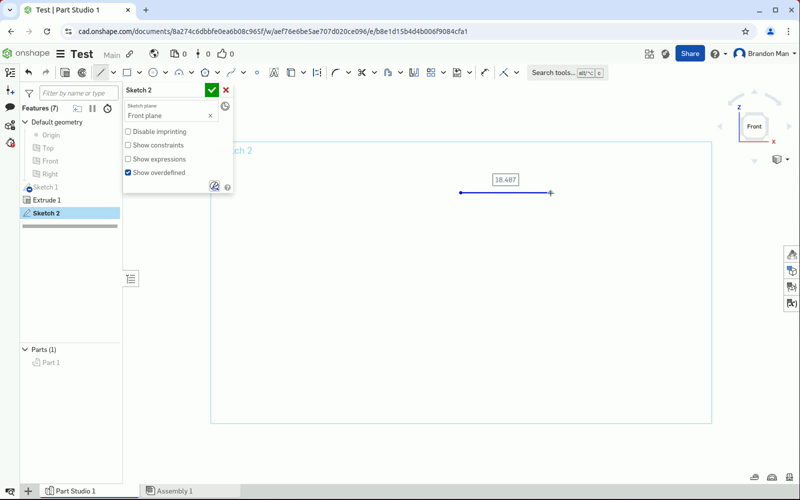
mouse_move(550, 282)
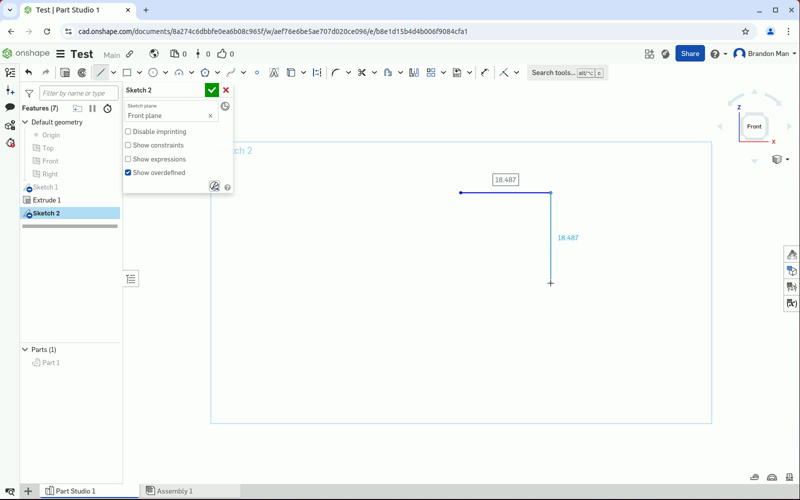
click(550, 282)
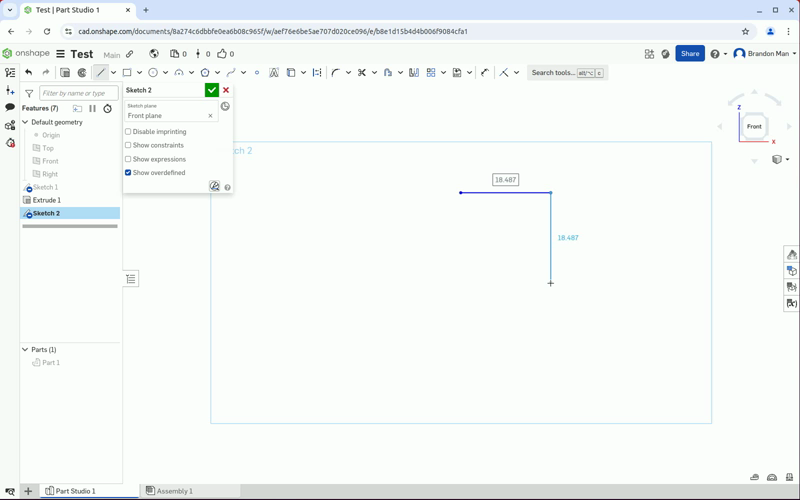
key_up(shift)
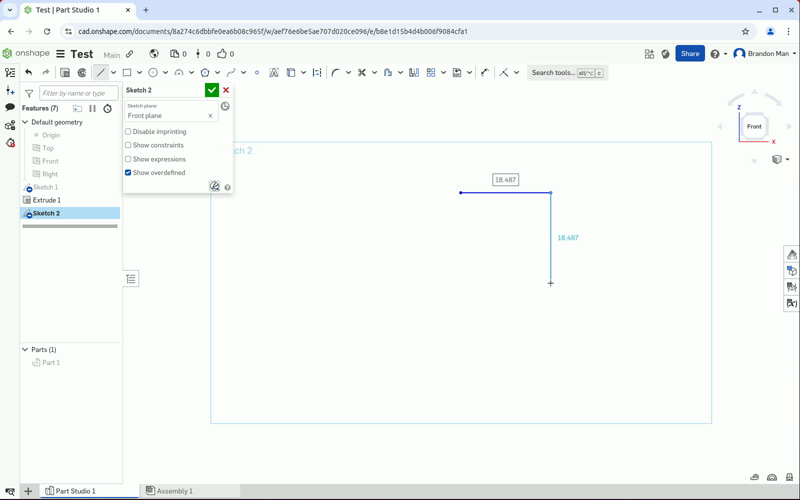
key_down(shift)
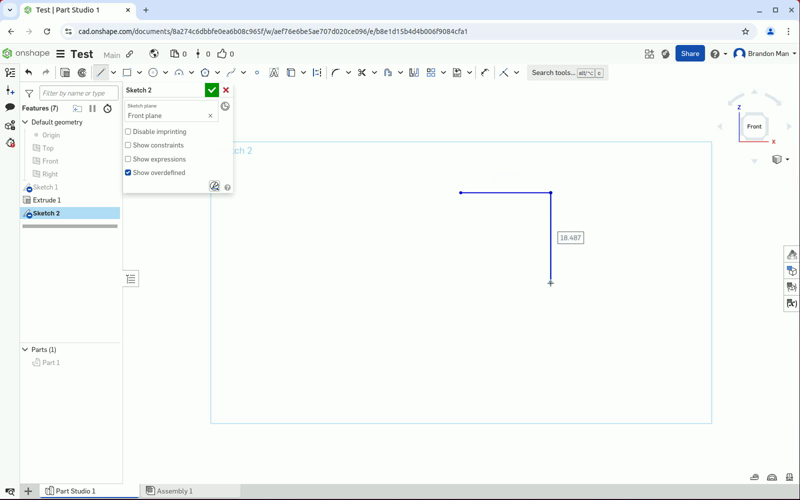
mouse_move(580, 282)
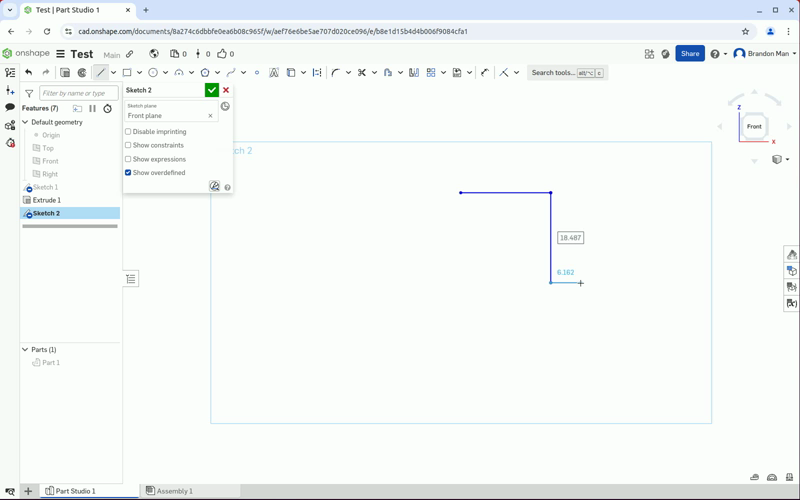
mouse_move(573, 282)
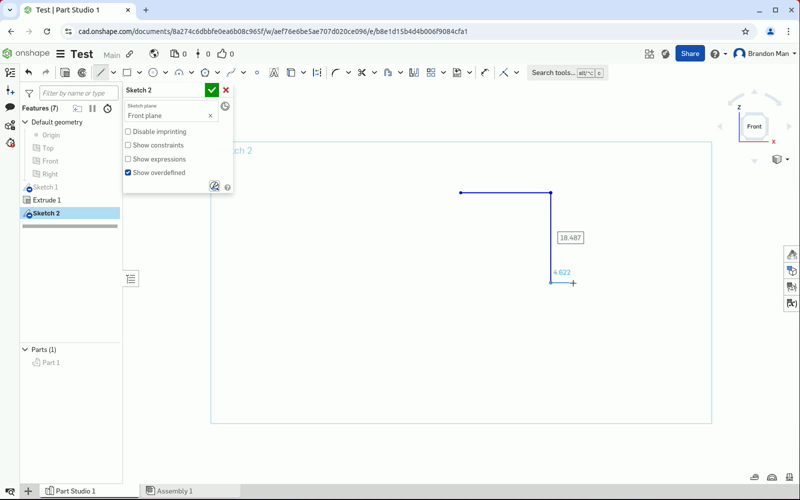
click(573, 282)
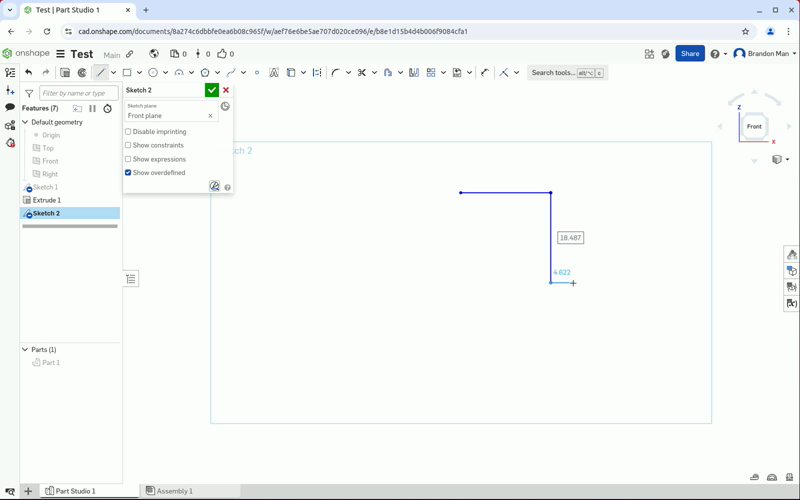
key_up(shift)
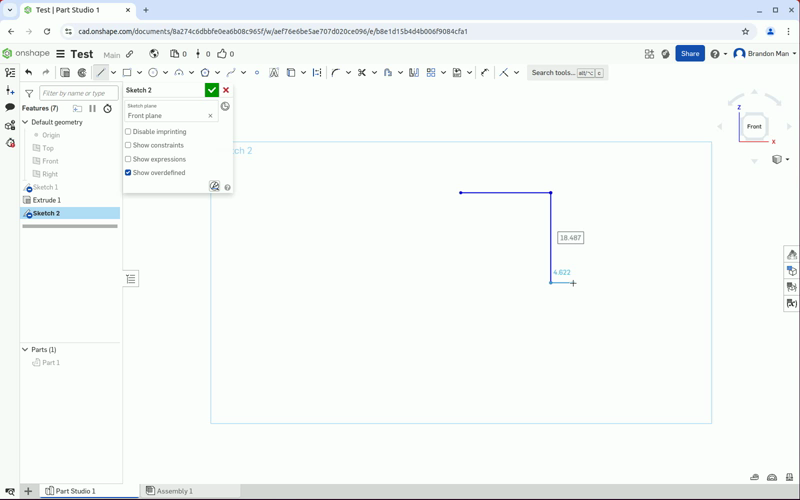
key_down(shift)
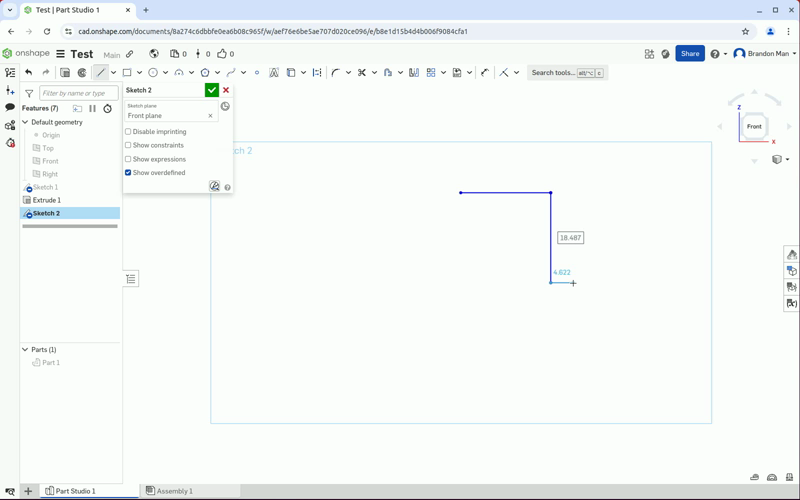
mouse_move(573, 170)
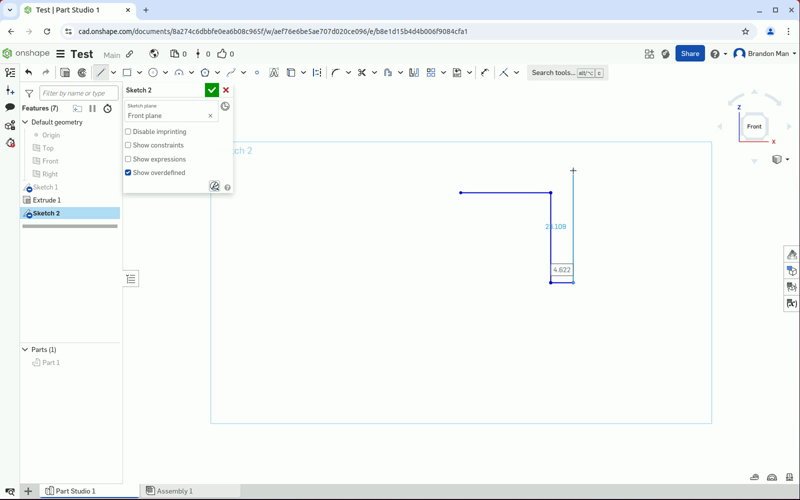
click(573, 170)
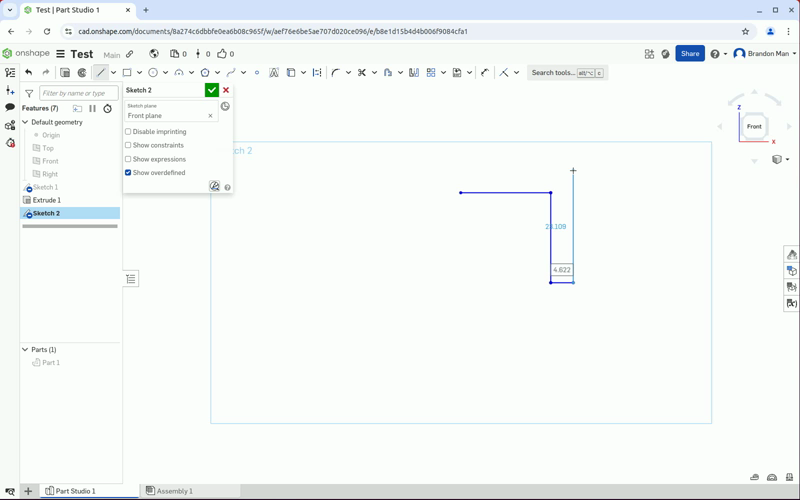
key_up(shift)
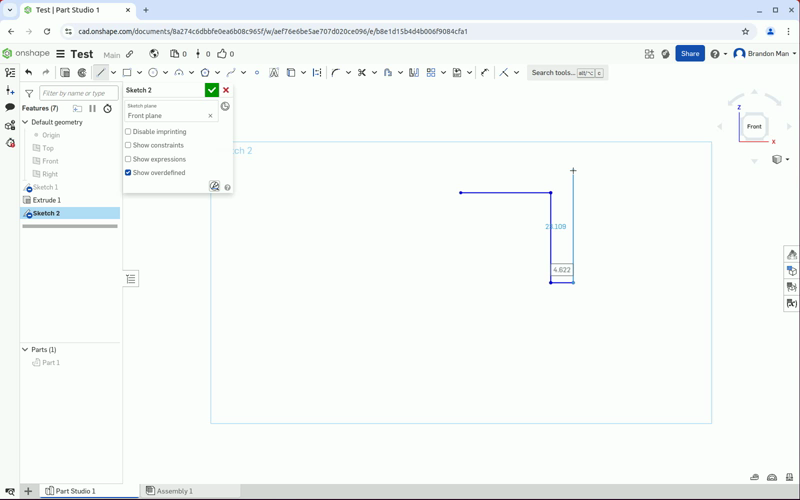
key_down(shift)
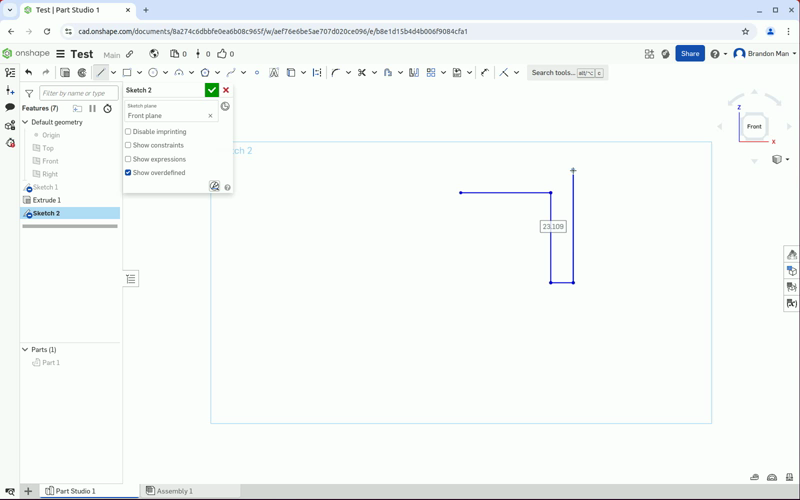
mouse_move(460, 170)
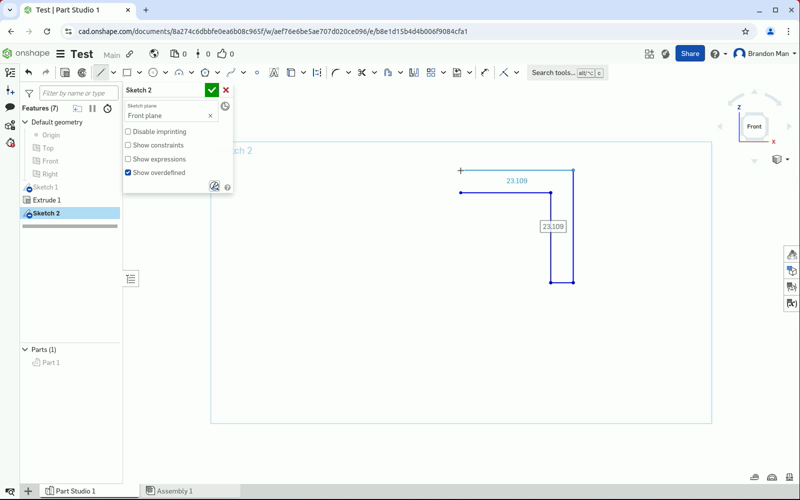
click(460, 170)
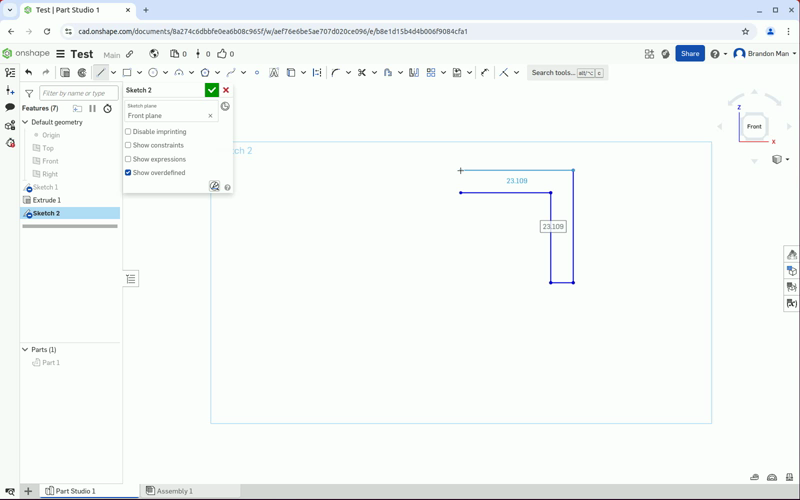
key_up(shift)
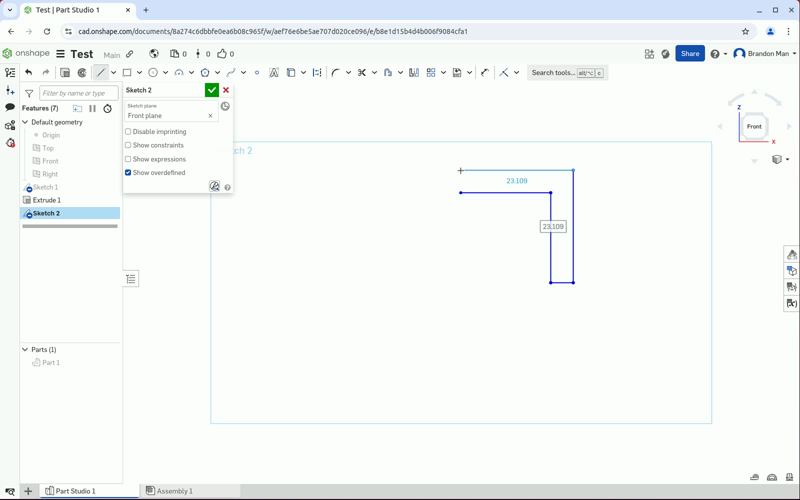
mouse_move(490, 170)
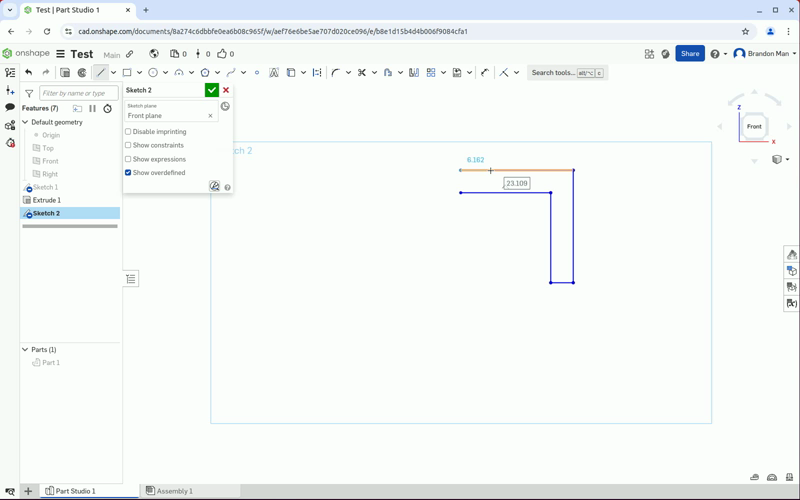
key_down(shift)
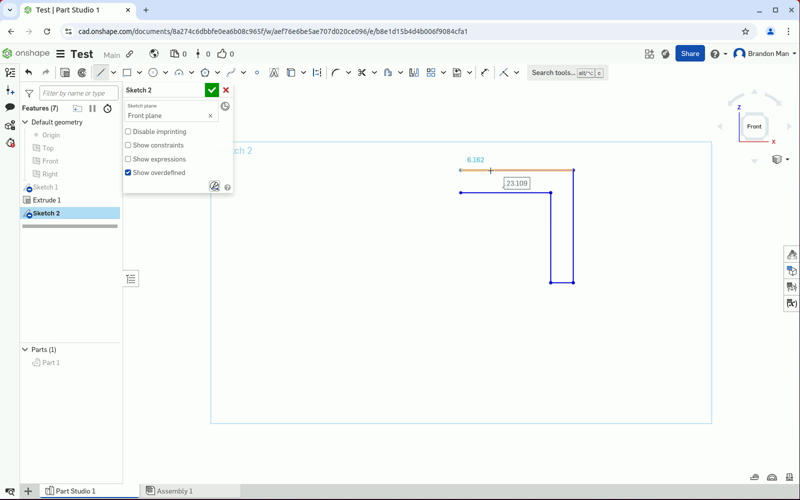
mouse_move(460, 192)
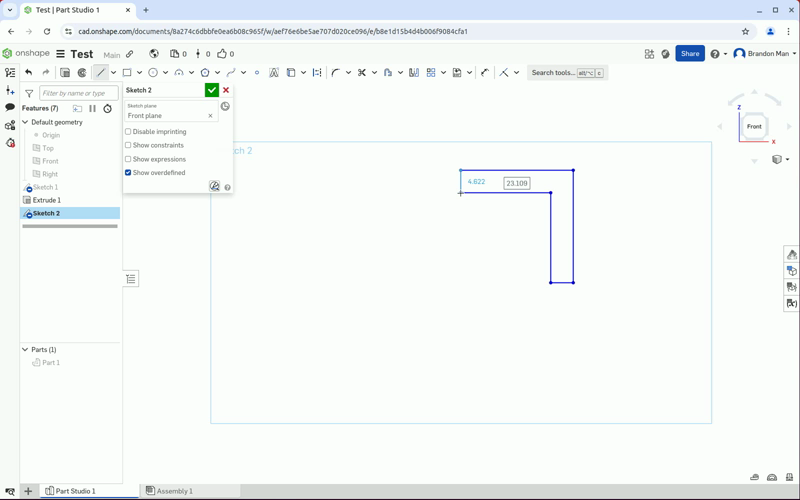
key_up(shift)
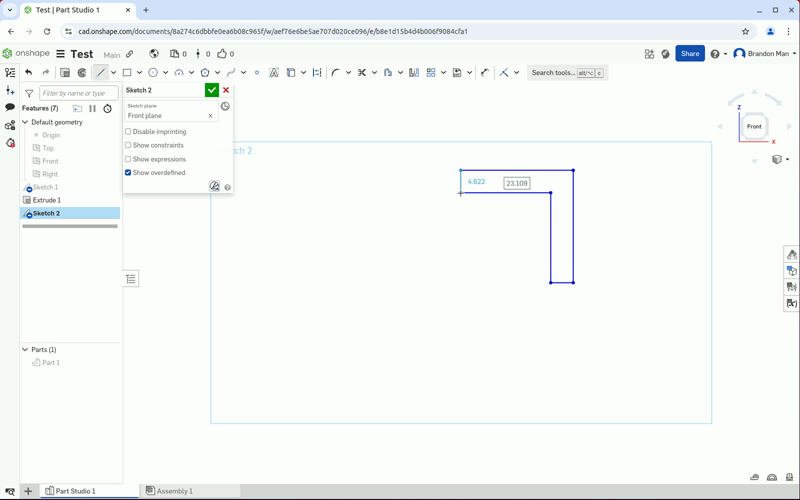
click(460, 192)
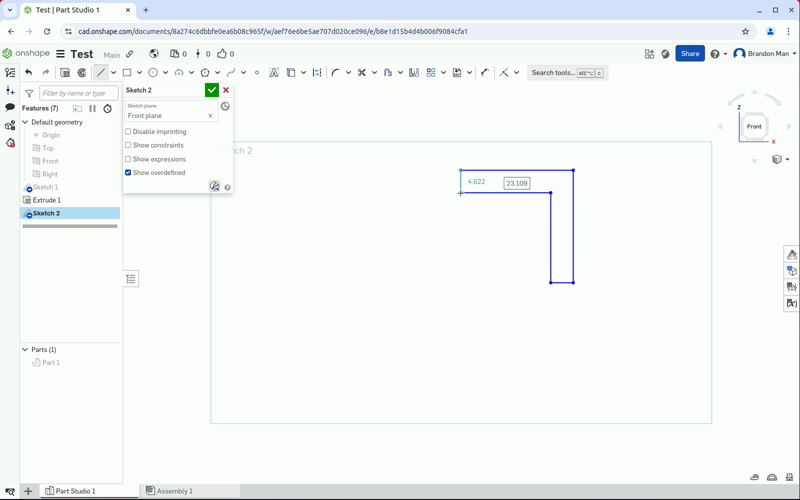
key(esc)
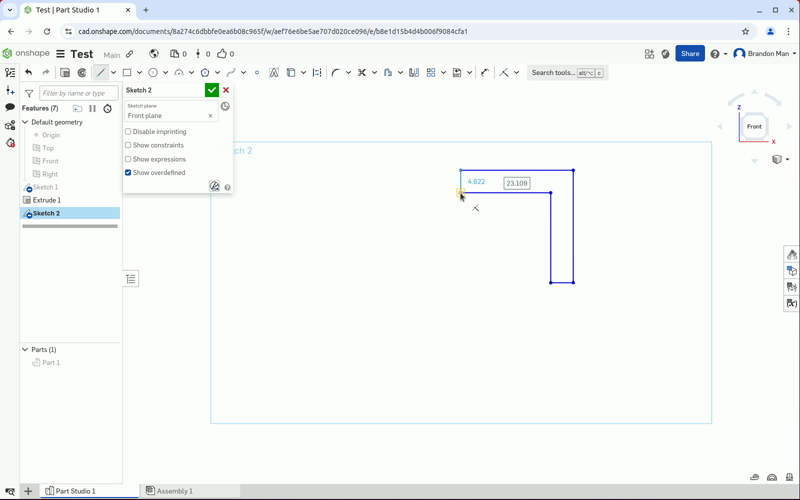
mouse_move(568, 178)
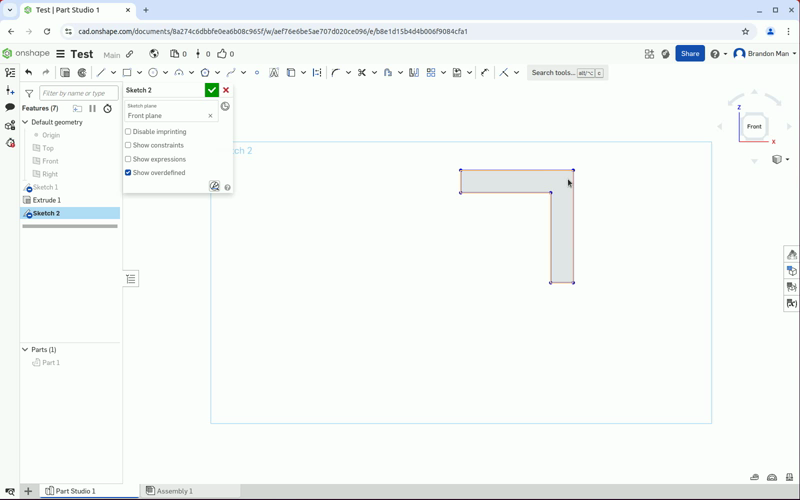
click(568, 178)
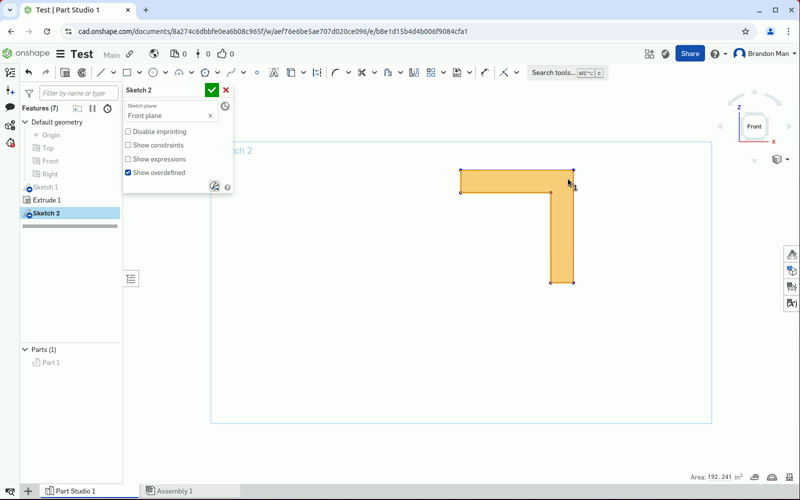
mouse_move(73, 352)
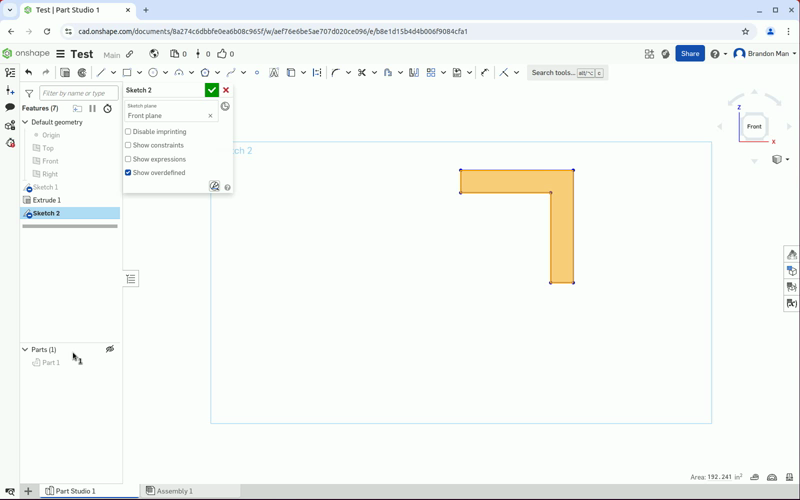
key(shift+y)
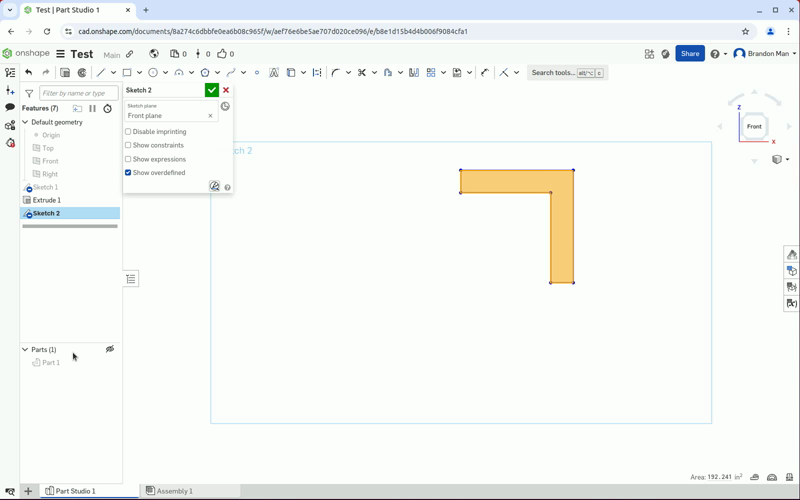
key(shift+e)
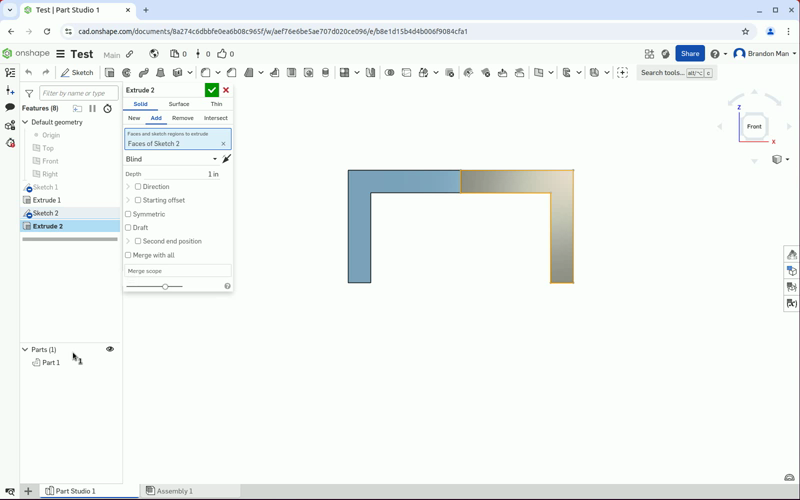
mouse_move(143, 106)
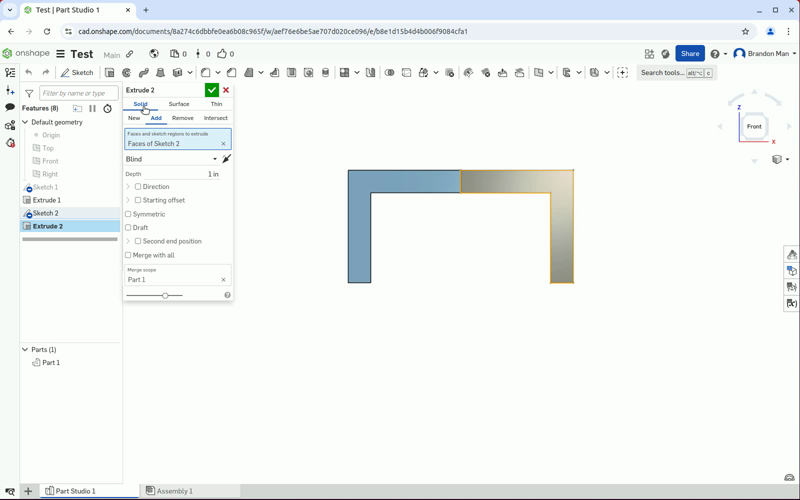
click(143, 106)
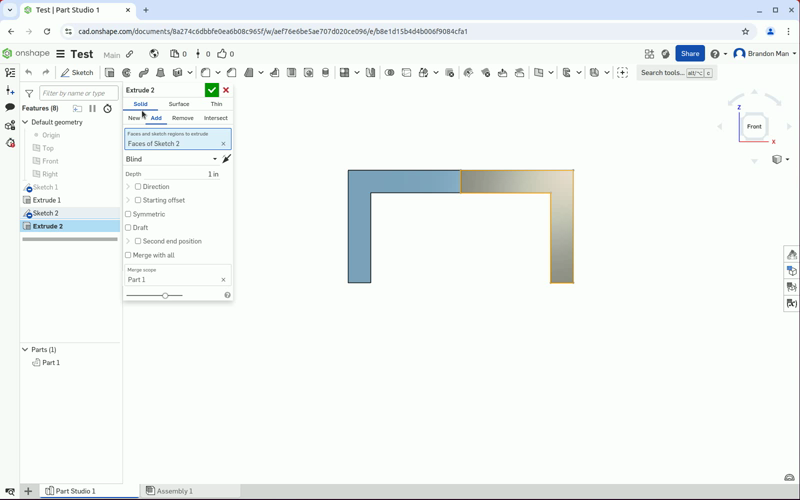
mouse_move(137, 120)
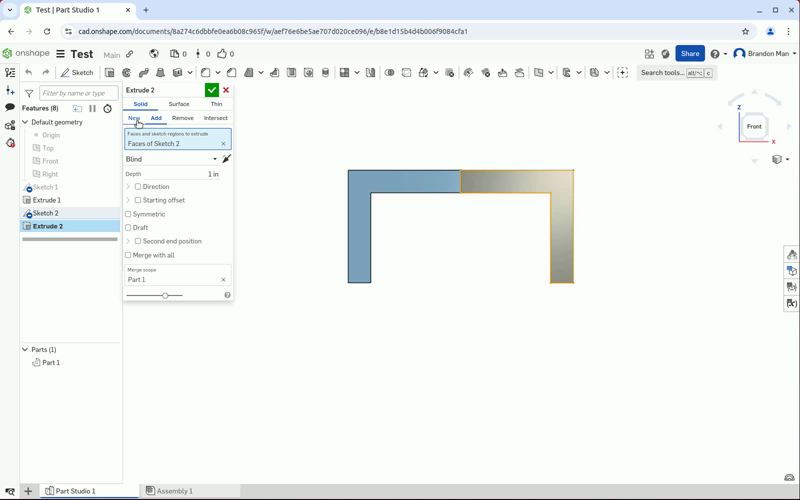
click(137, 120)
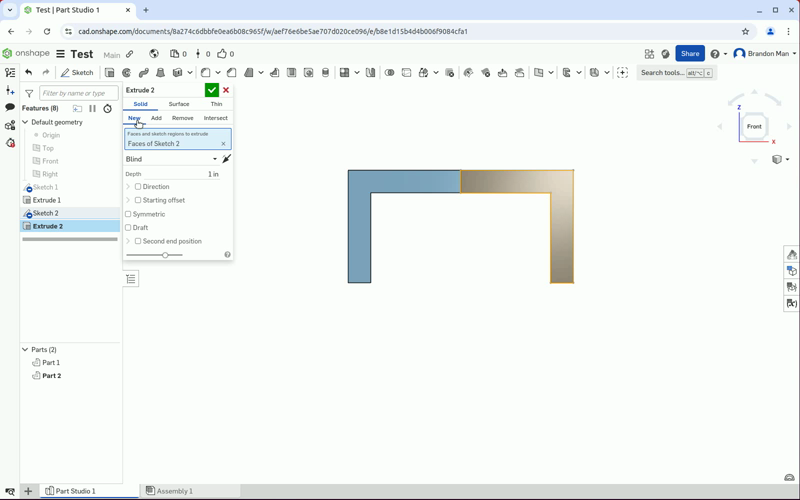
key(tab, 4)
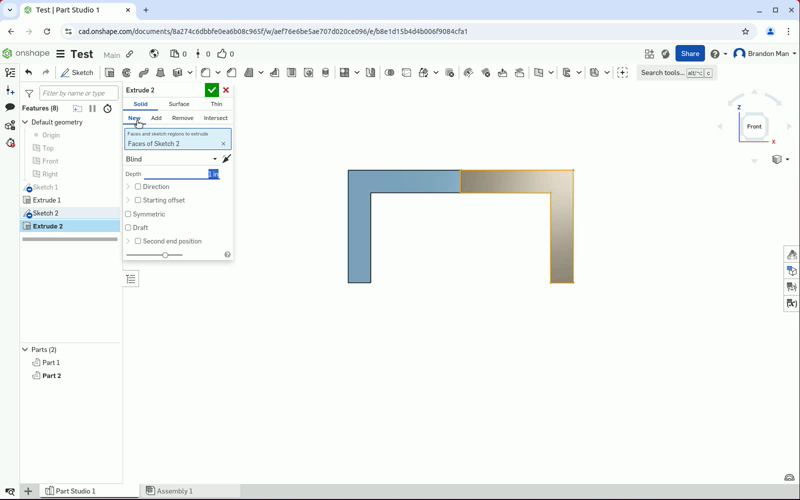
text(4.574)
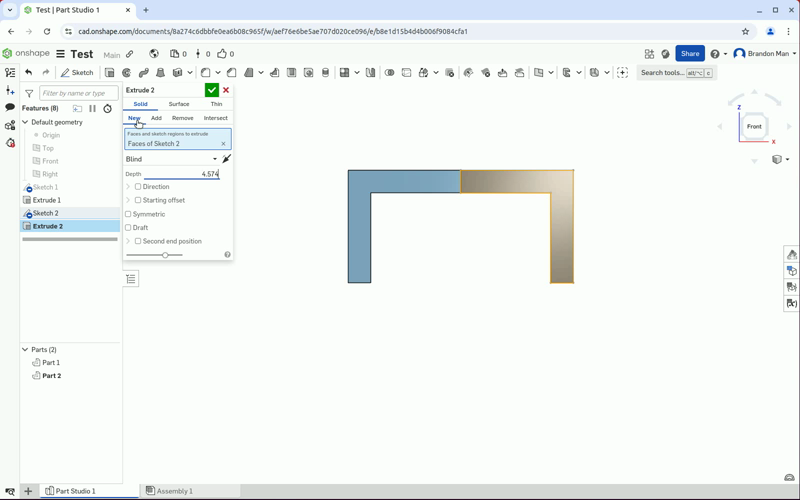
key(enter)
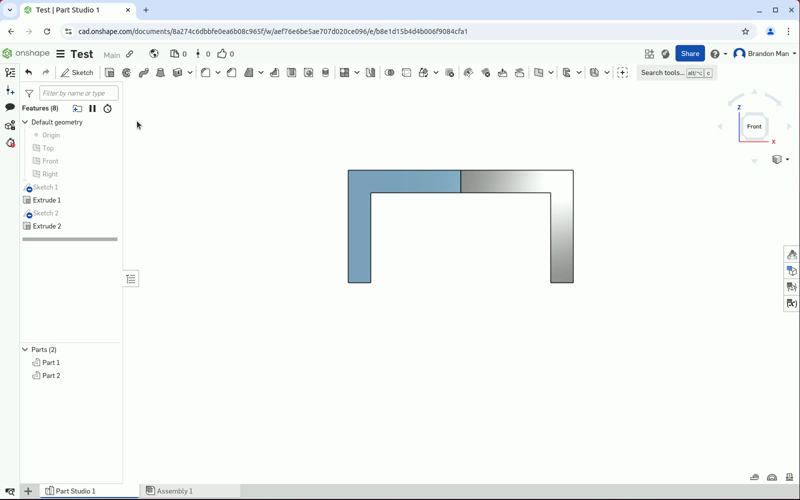
key(shift+h)
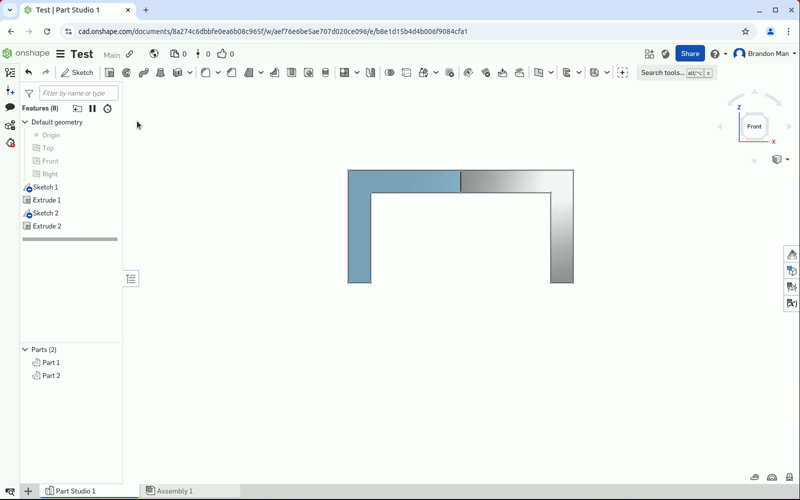
key(shift+h)
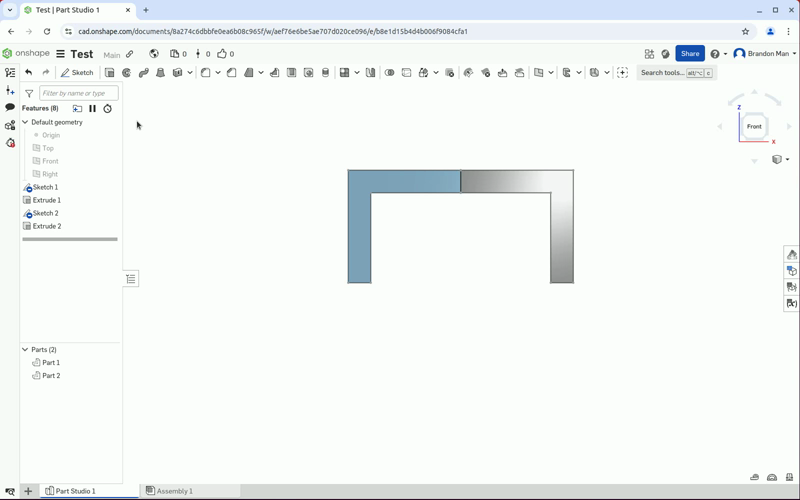
key(shift+7)
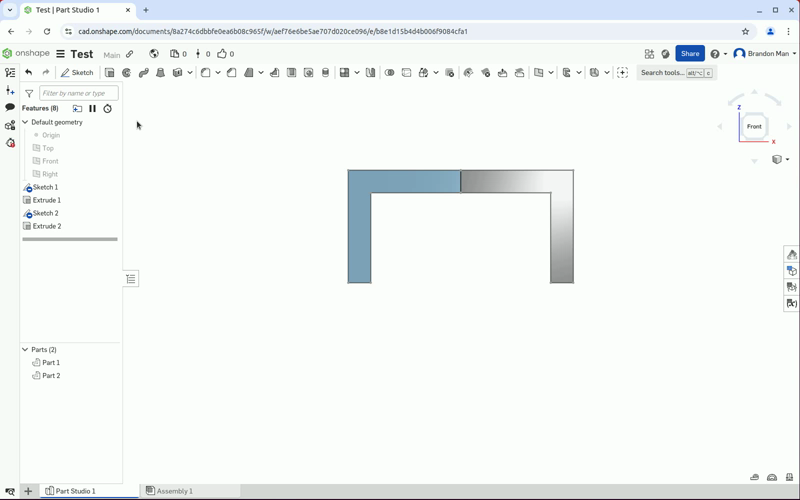
key(left, 2)
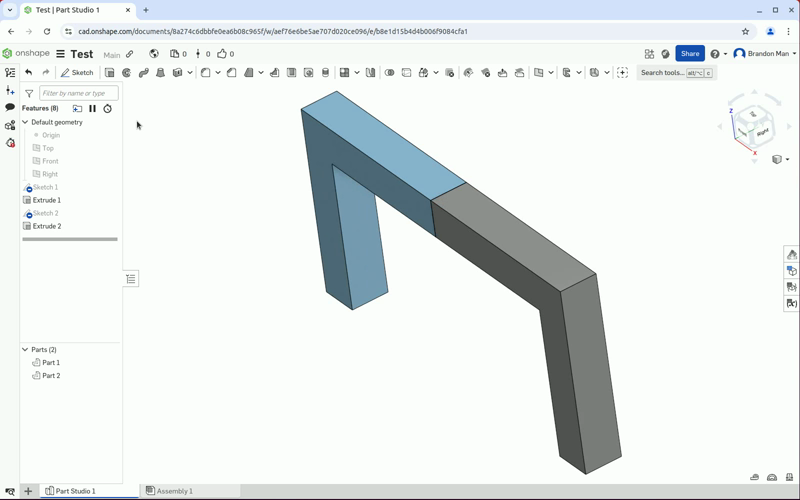
key(down, 2)
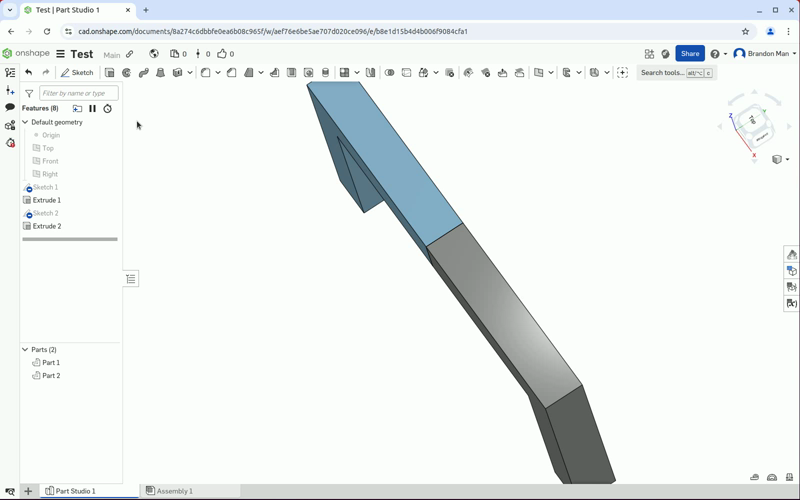
key(up, 2)
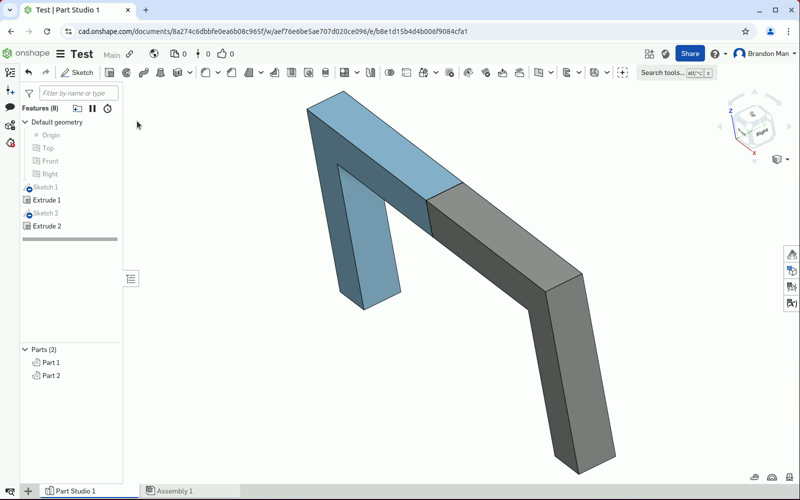
key(right, 2)
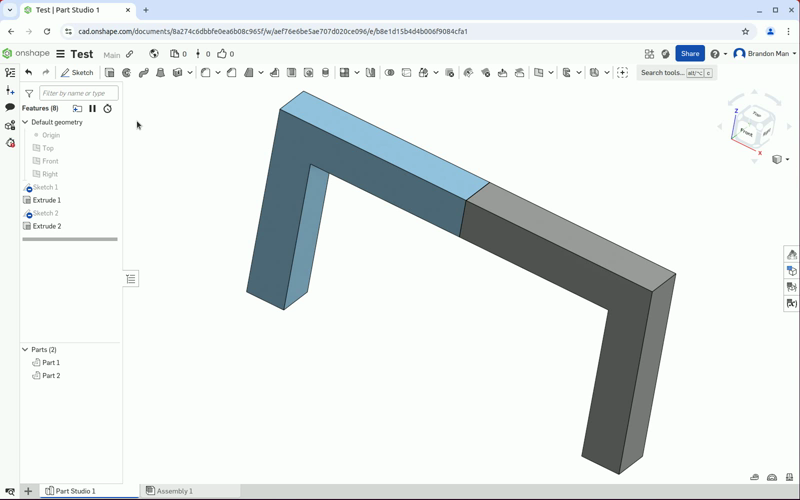
mouse_move(73, 189)
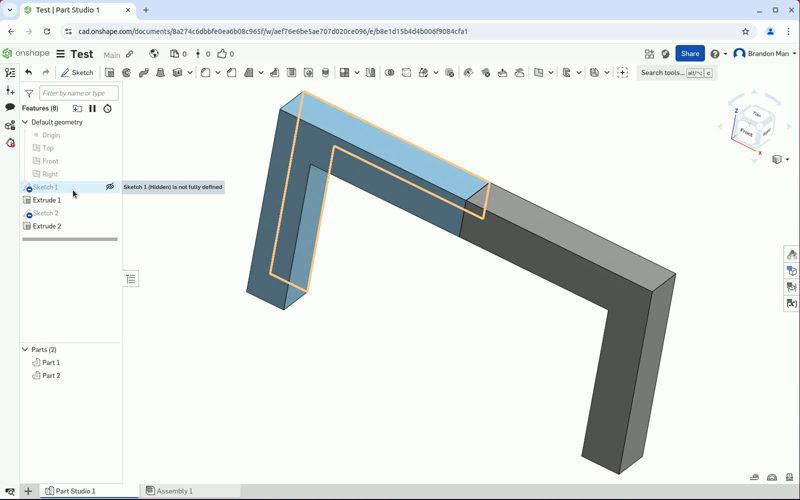
click(73, 189)